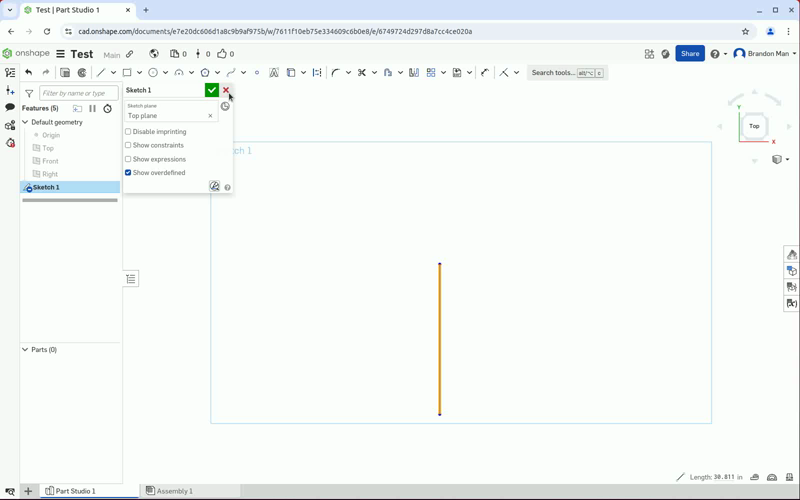
key(shift+h)
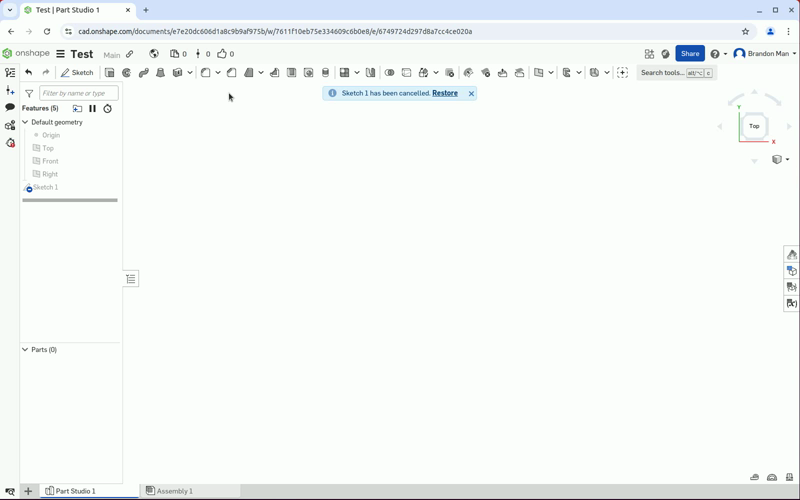
mouse_move(73, 352)
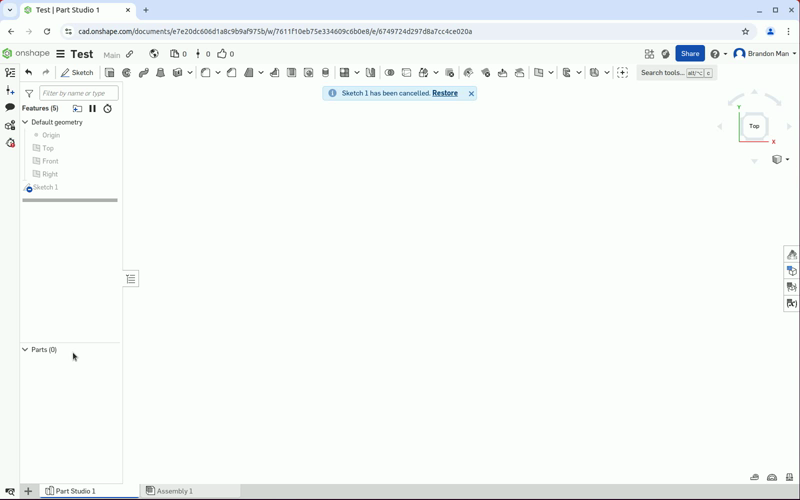
key(y)
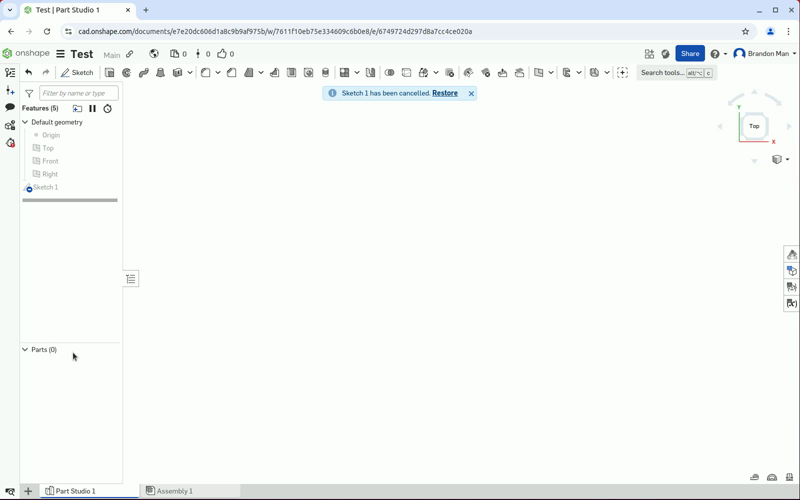
key(shift+p)
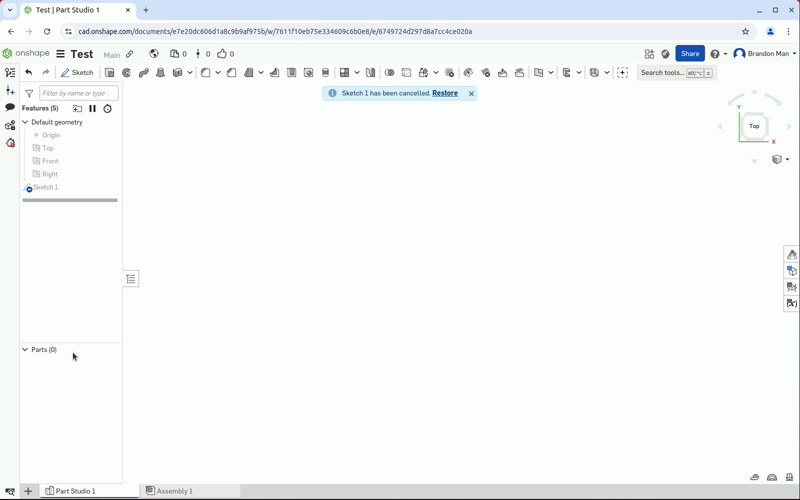
key(space)
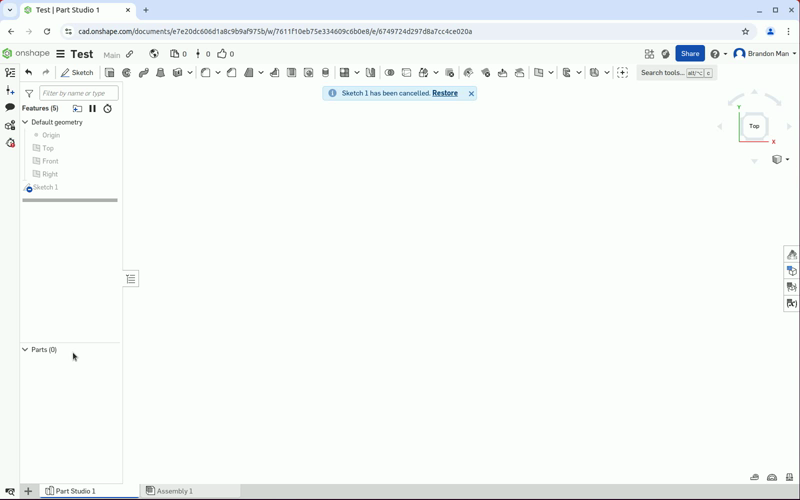
key_down(shift)
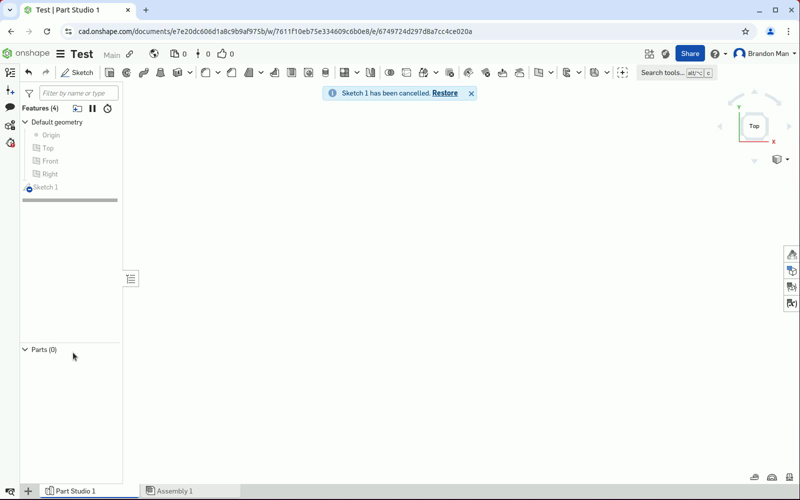
key(up)
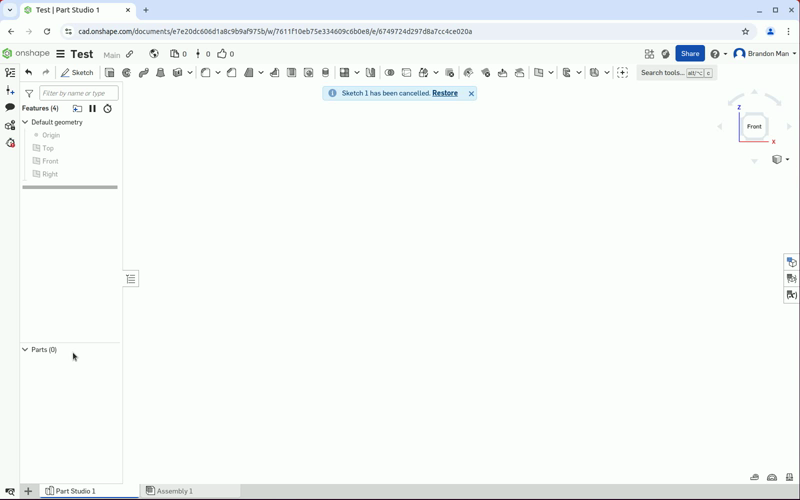
key_up(shift)
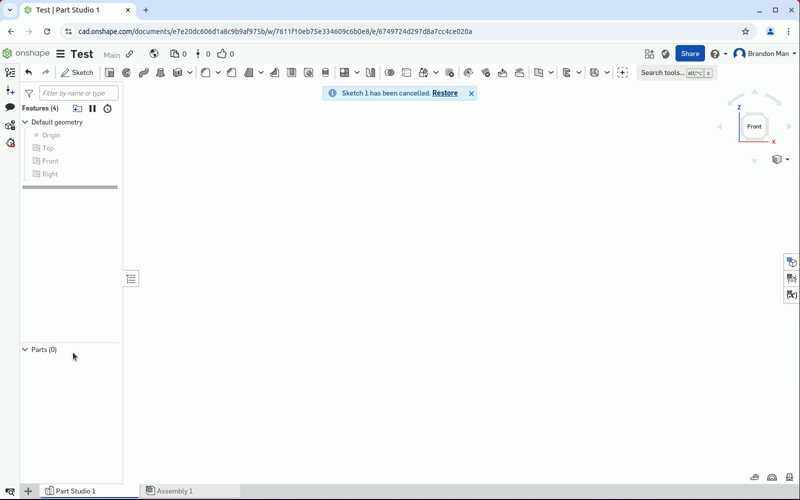
key(space)
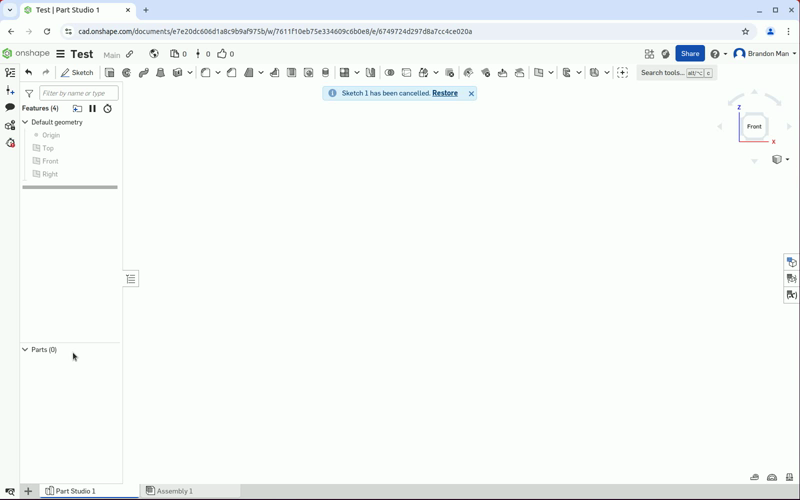
key_down(shift)
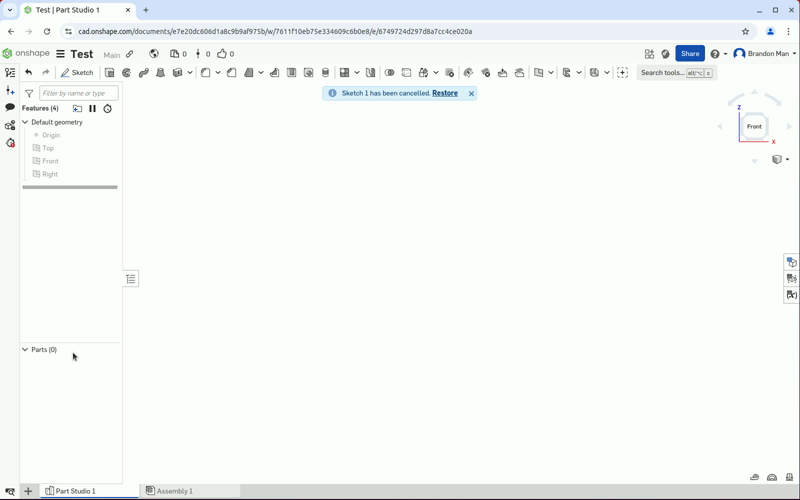
key(left)
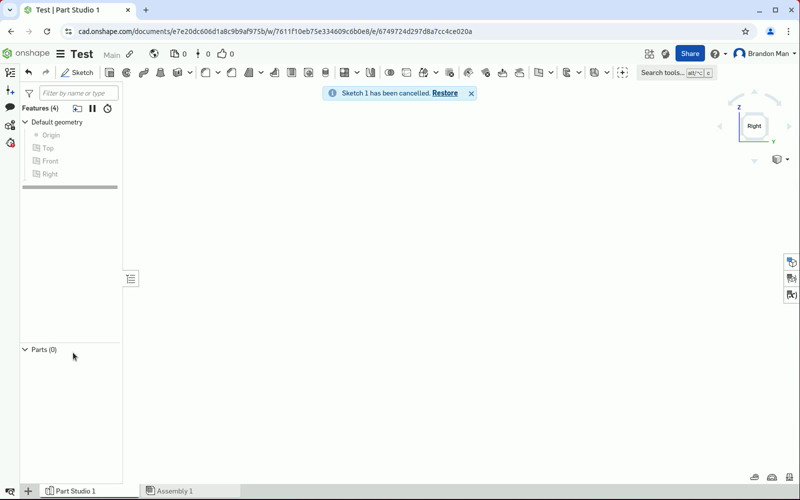
key_up(shift)
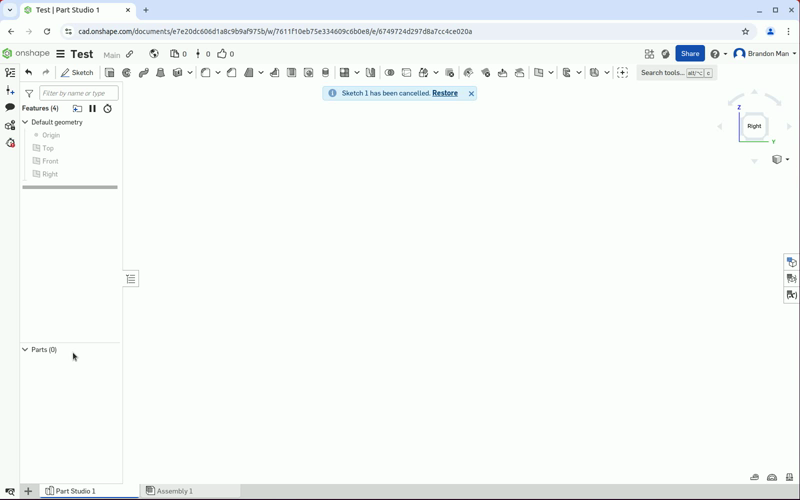
mouse_move(73, 352)
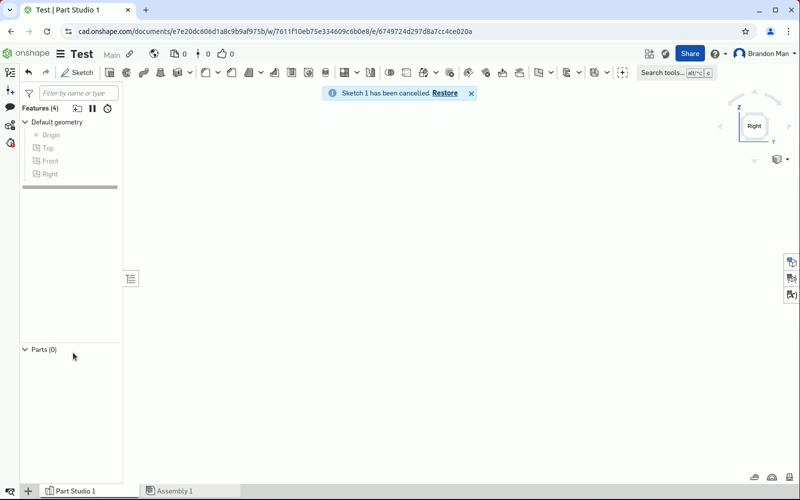
key(shift+y)
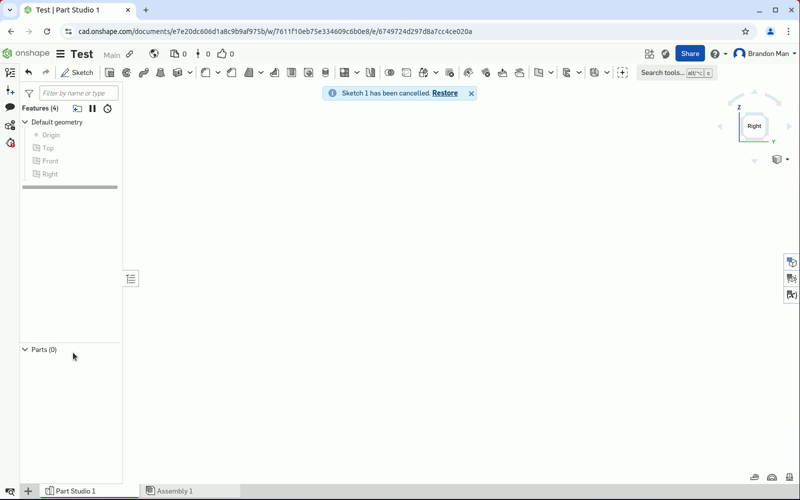
key(shift+s)
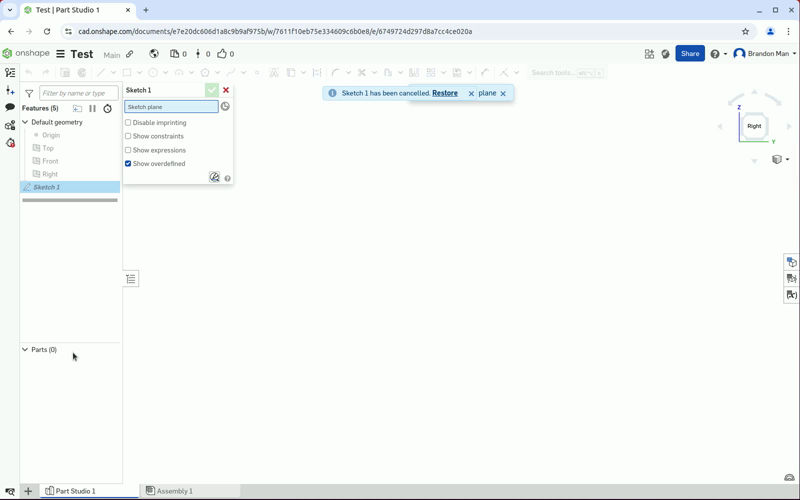
mouse_move(73, 176)
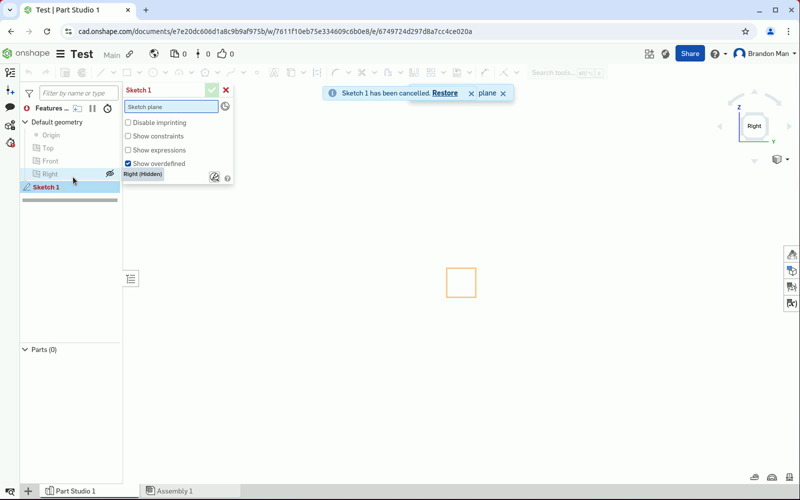
click(73, 176)
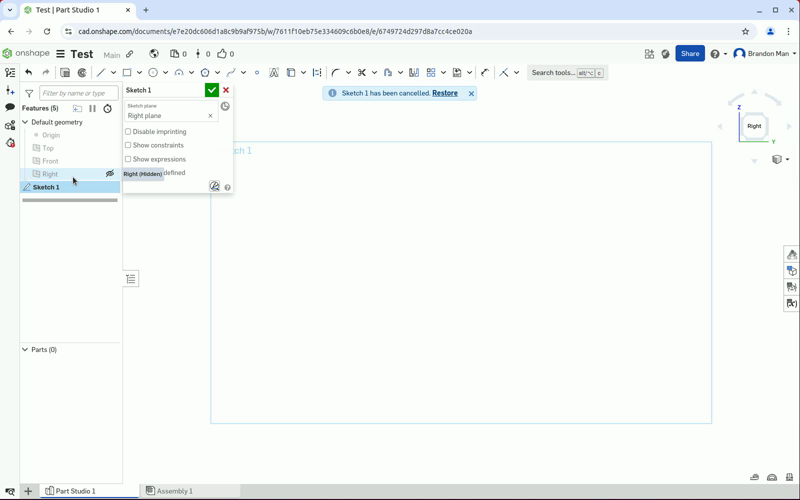
mouse_move(73, 352)
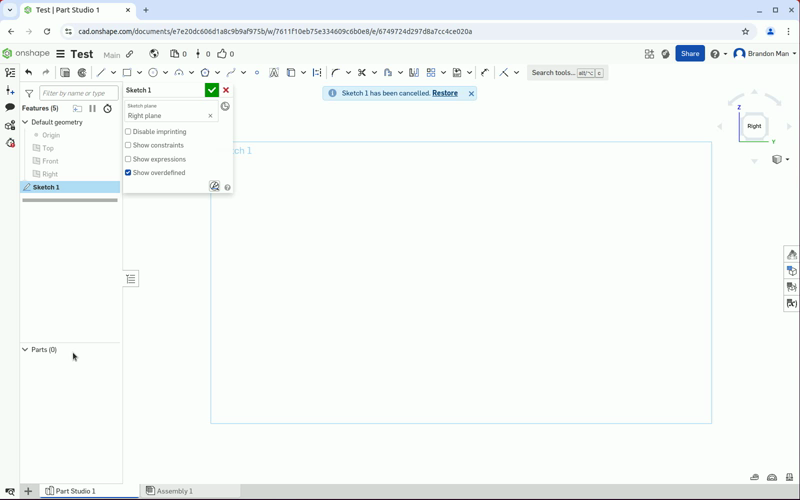
key(y)
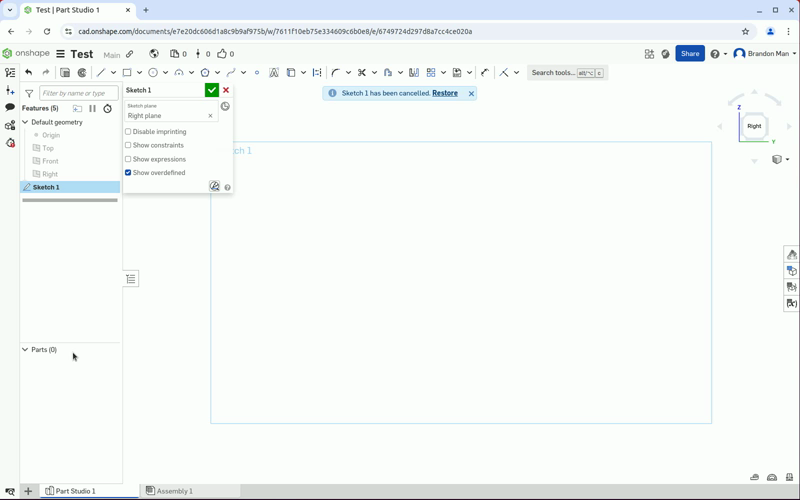
key(c)
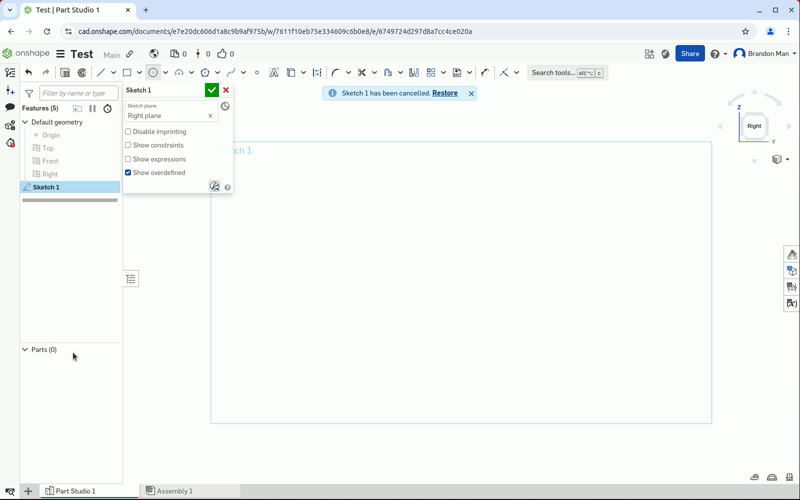
key_down(shift)
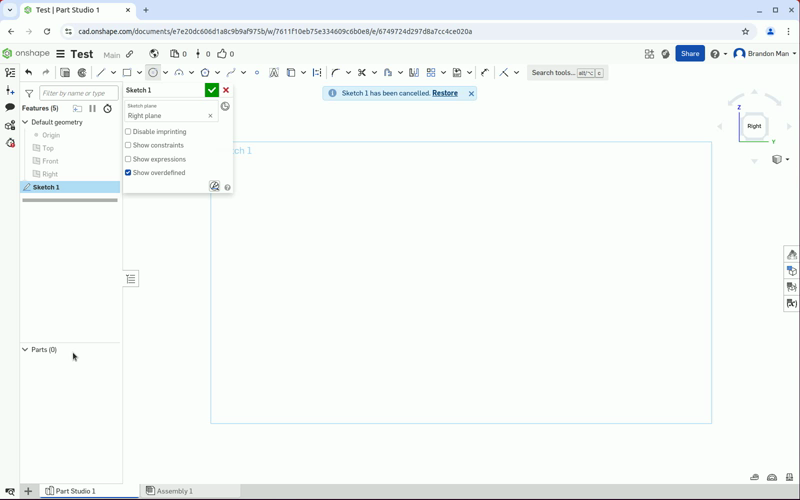
mouse_move(461, 282)
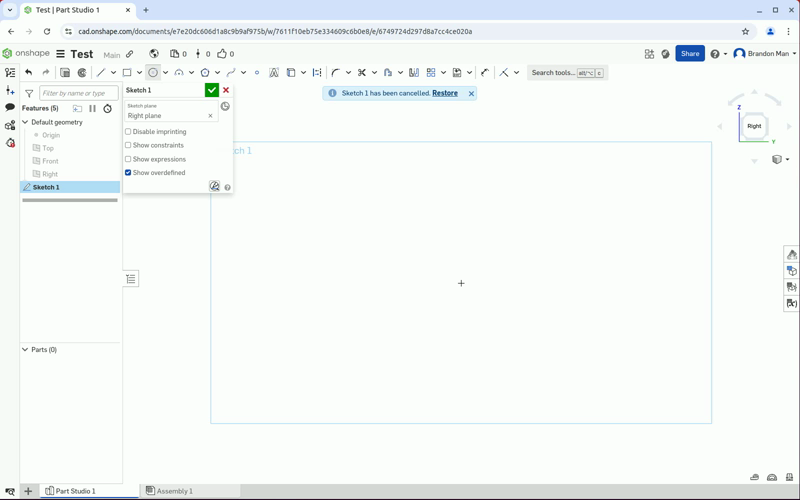
click(461, 282)
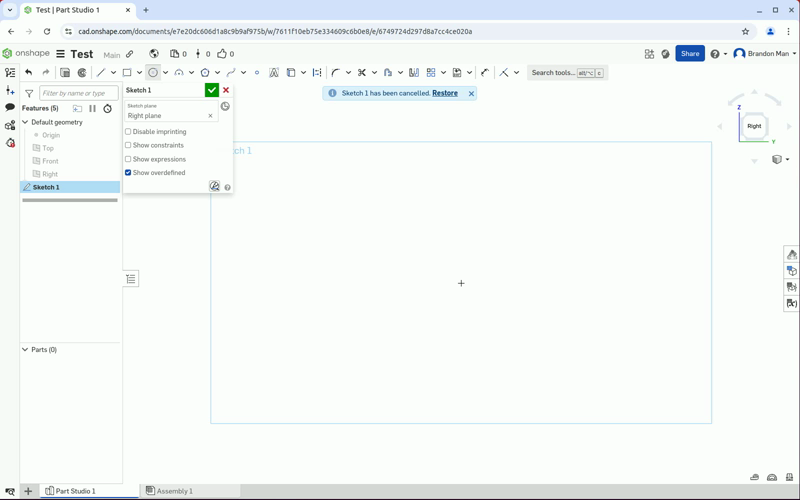
key_up(shift)
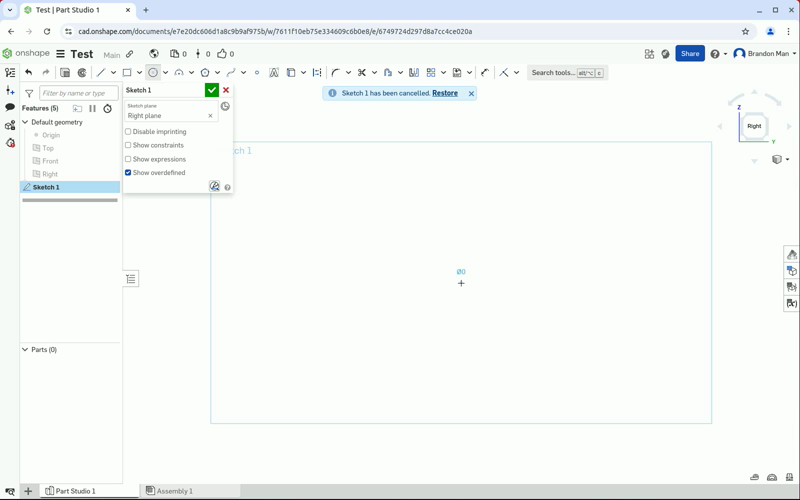
mouse_move(574, 282)
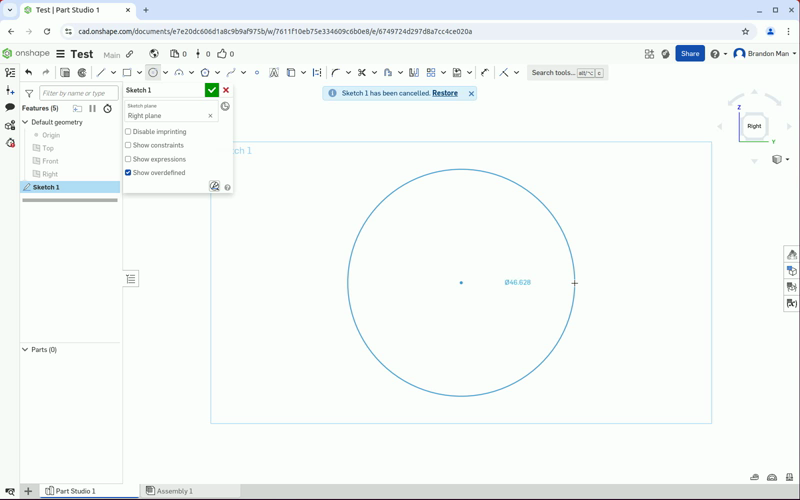
click(574, 282)
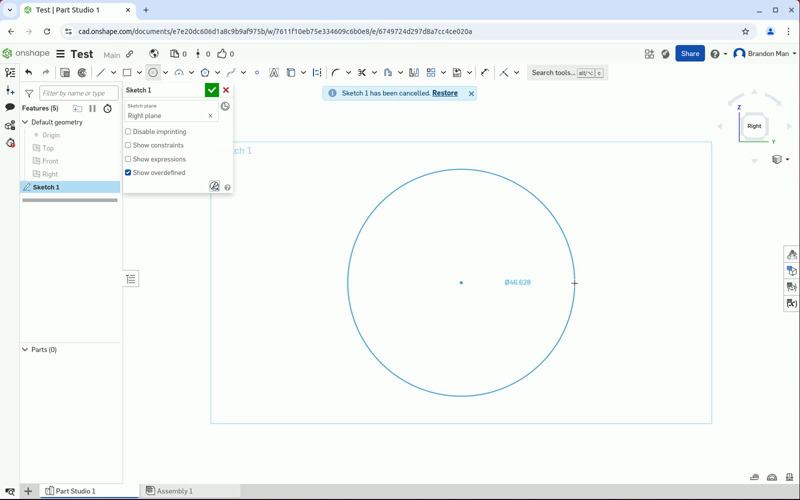
key(esc)
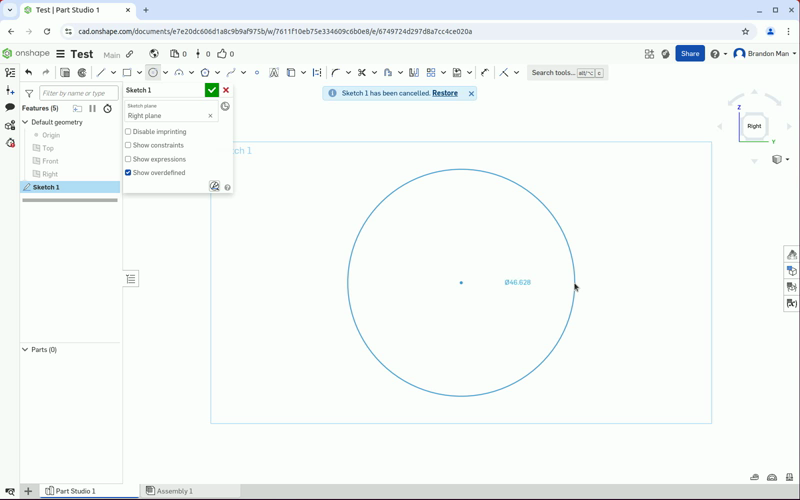
mouse_move(478, 265)
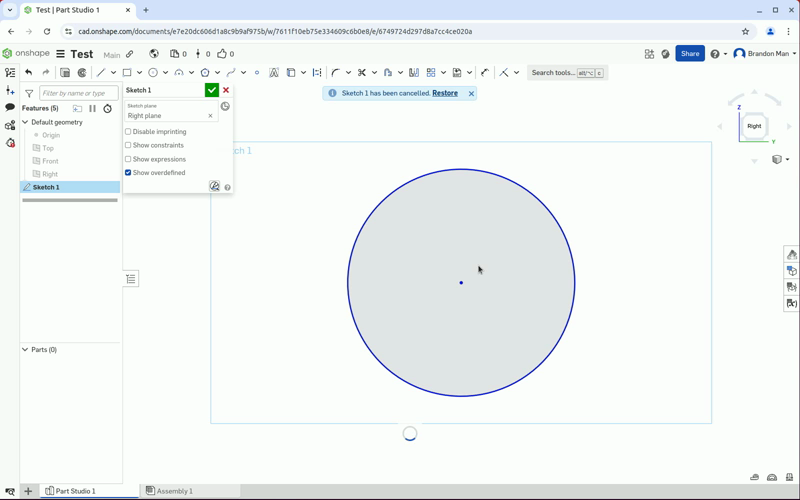
click(478, 265)
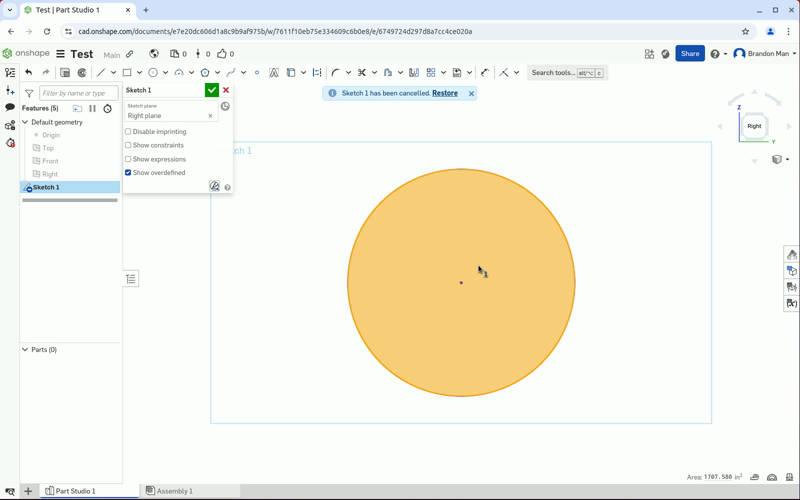
mouse_move(73, 352)
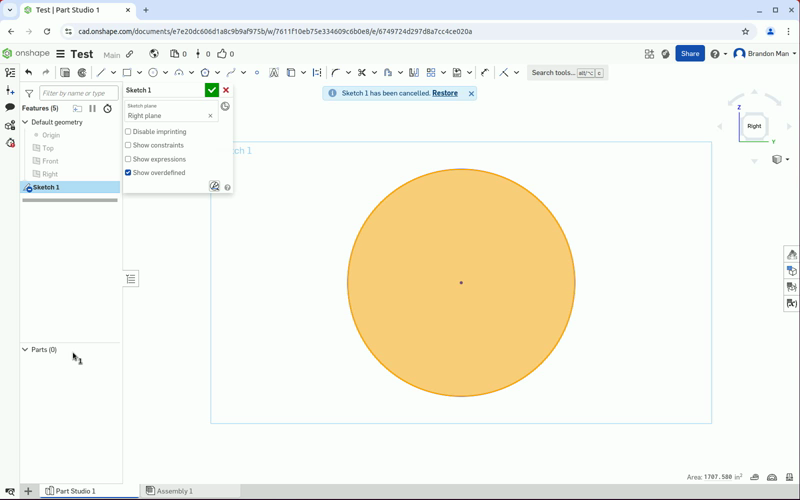
key(shift+y)
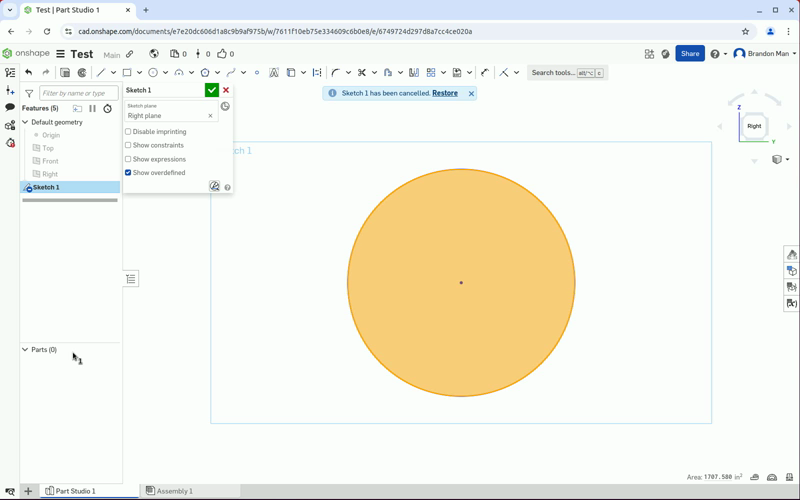
key(shift+e)
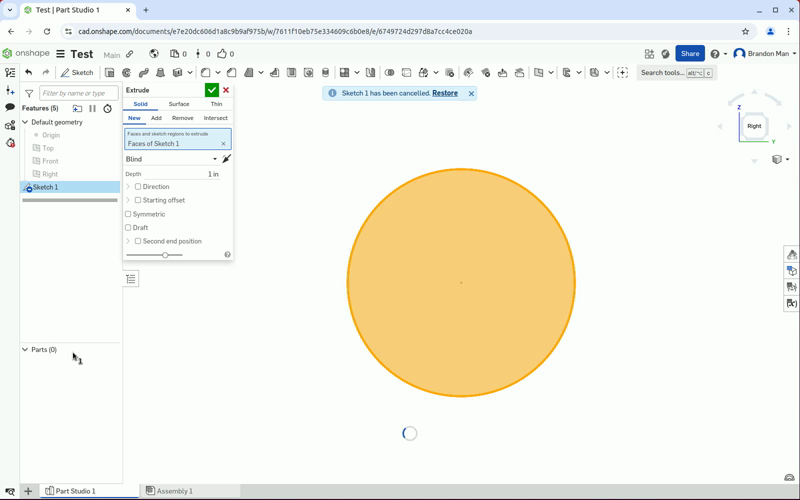
mouse_move(143, 106)
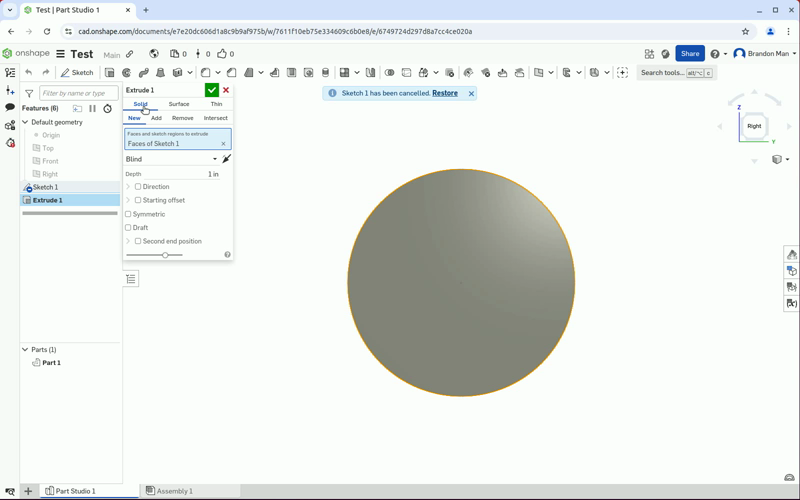
click(143, 106)
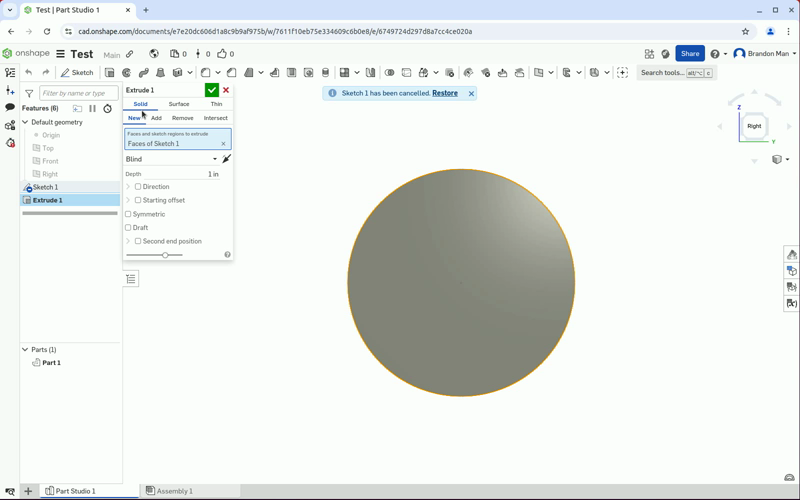
mouse_move(137, 120)
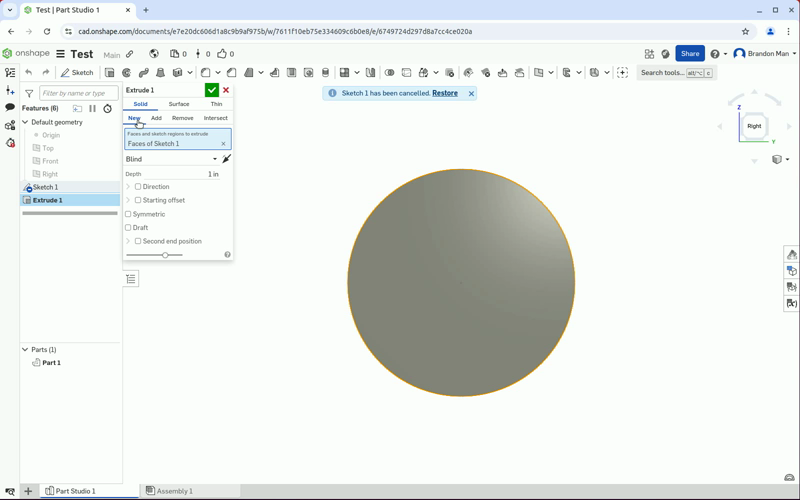
click(137, 120)
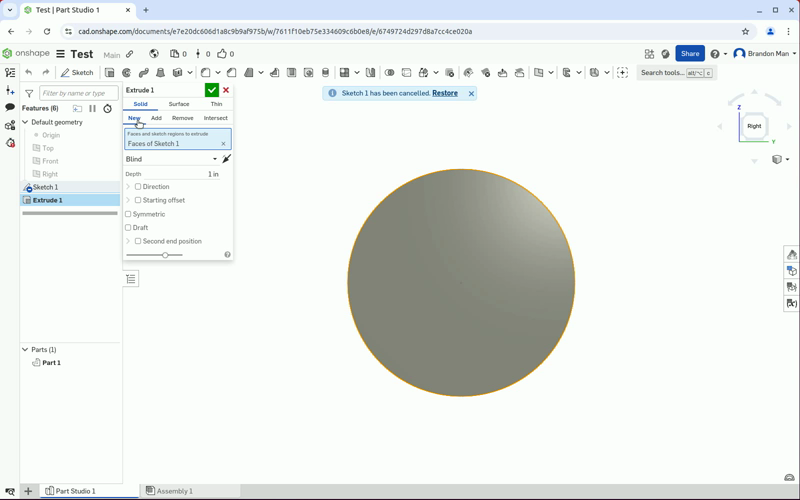
key(tab, 4)
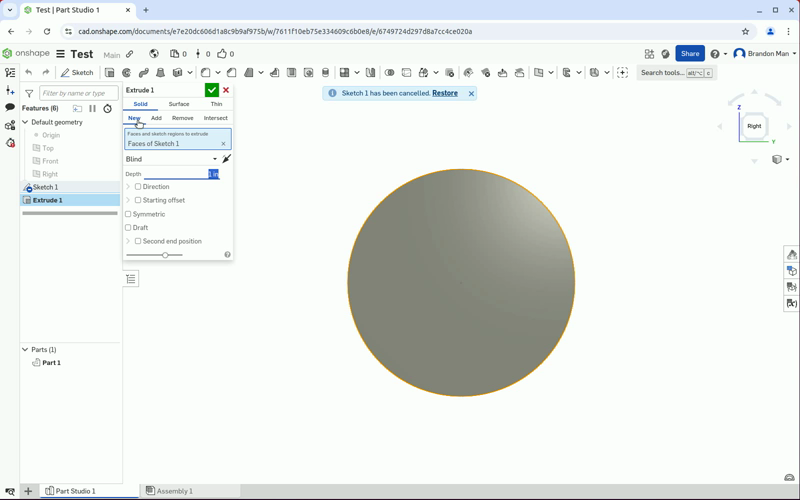
text(18.294)
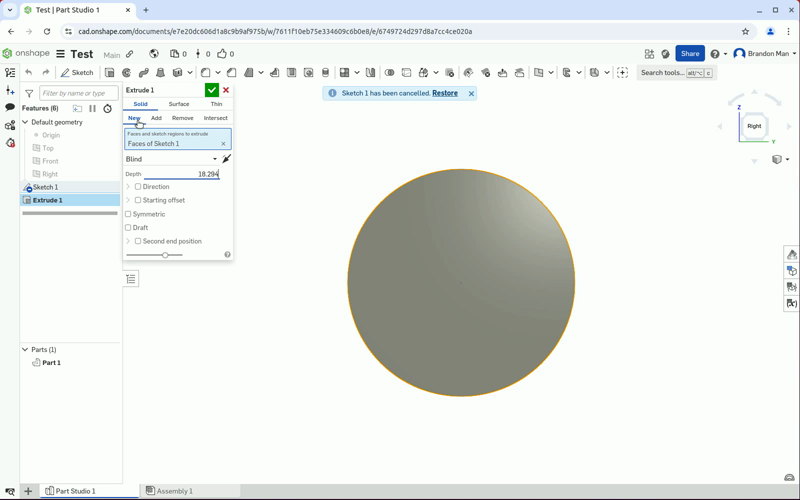
key(tab, 3)
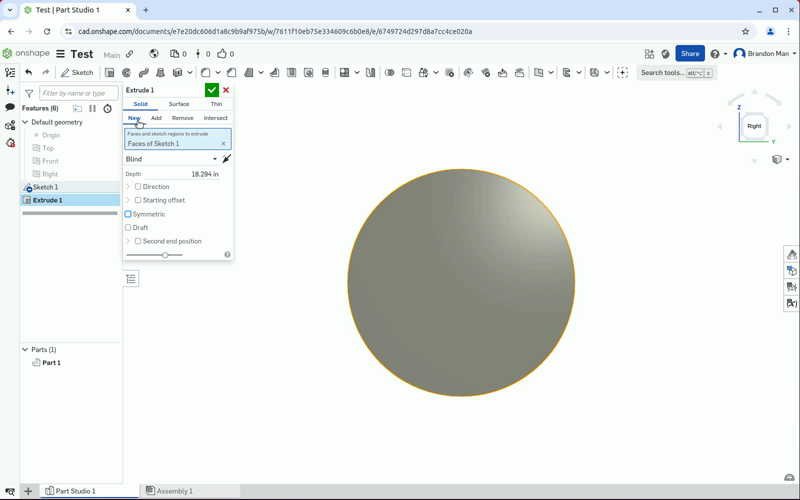
key(space)
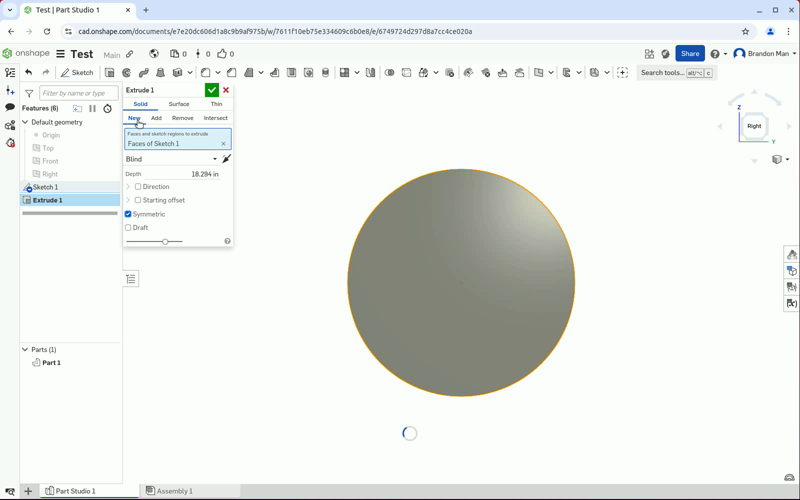
key(enter)
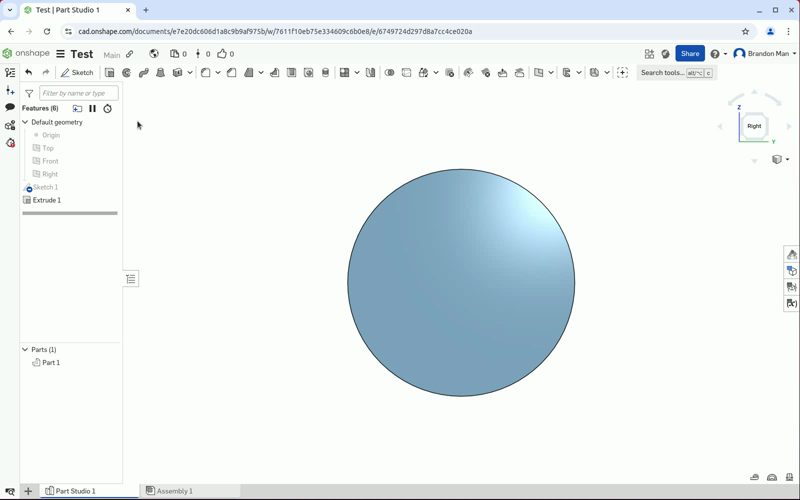
key(shift+h)
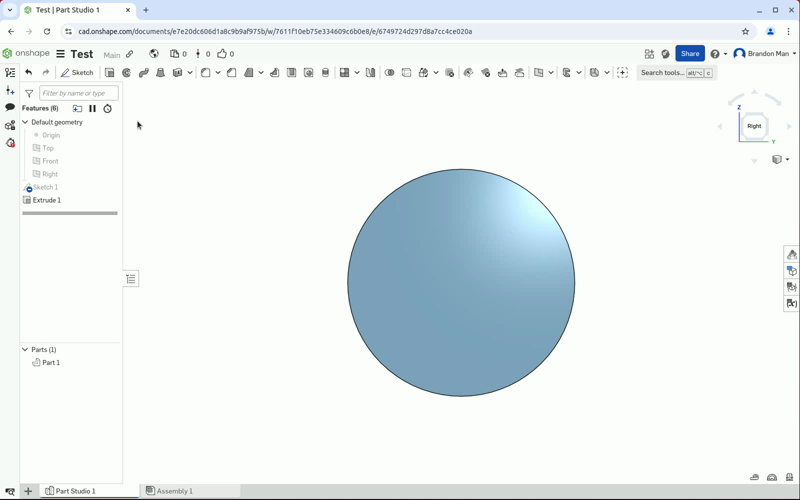
key(shift+h)
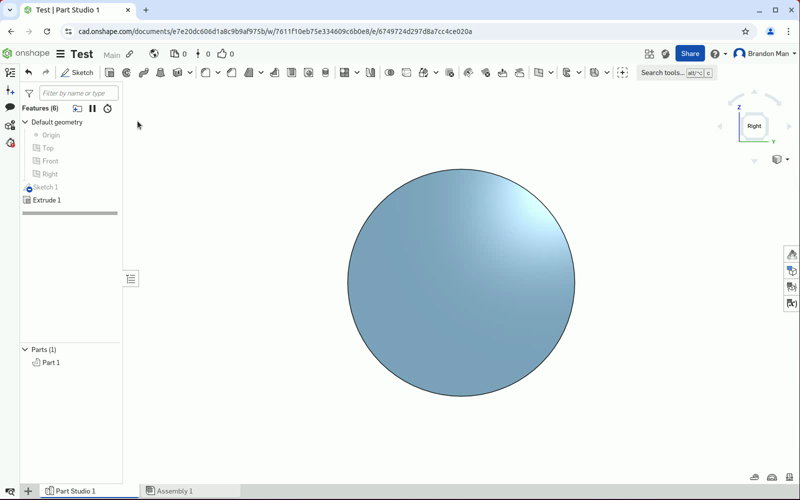
mouse_move(73, 189)
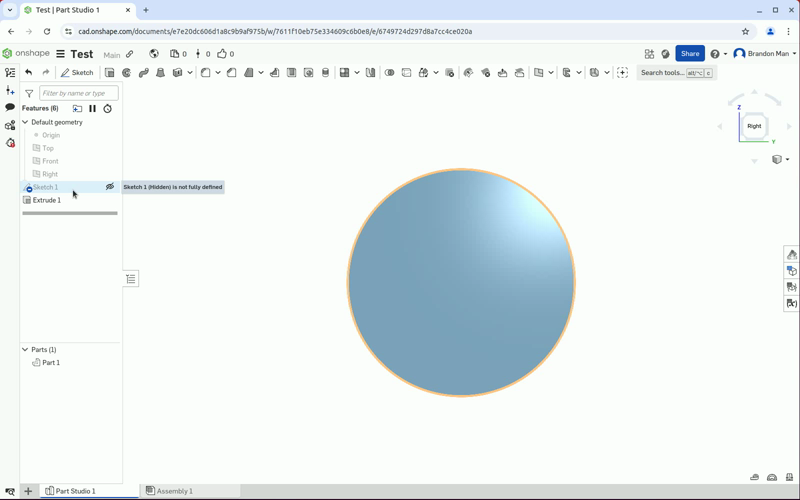
click(73, 189)
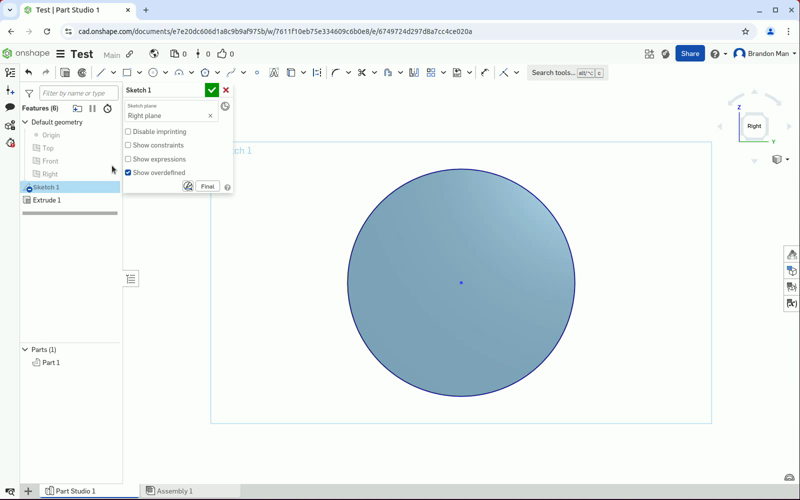
mouse_move(229, 92)
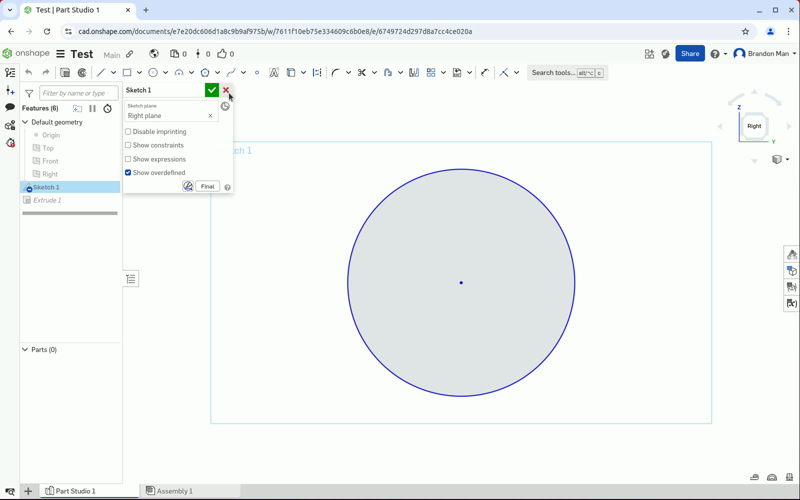
click(229, 92)
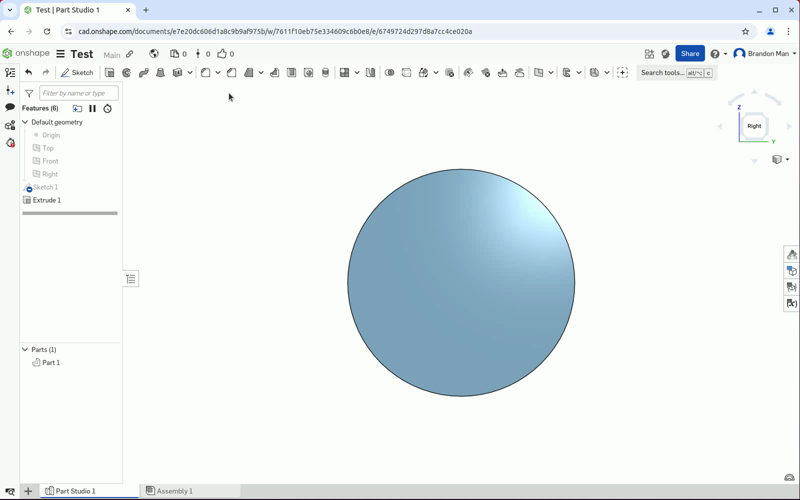
mouse_move(73, 352)
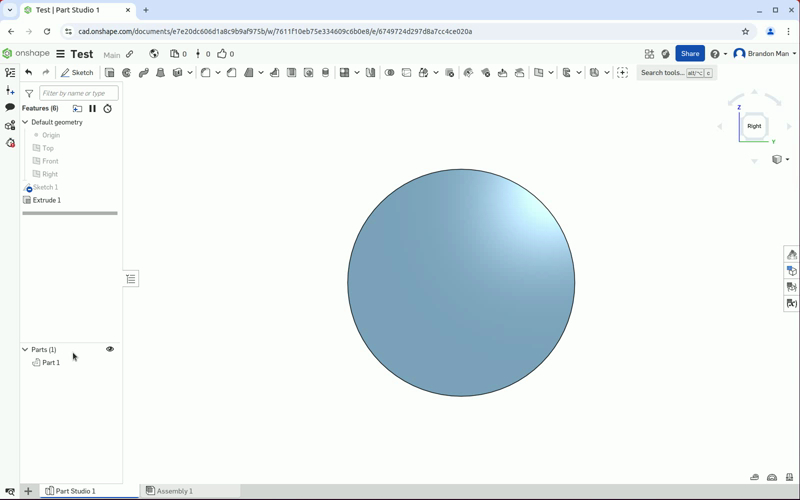
key(y)
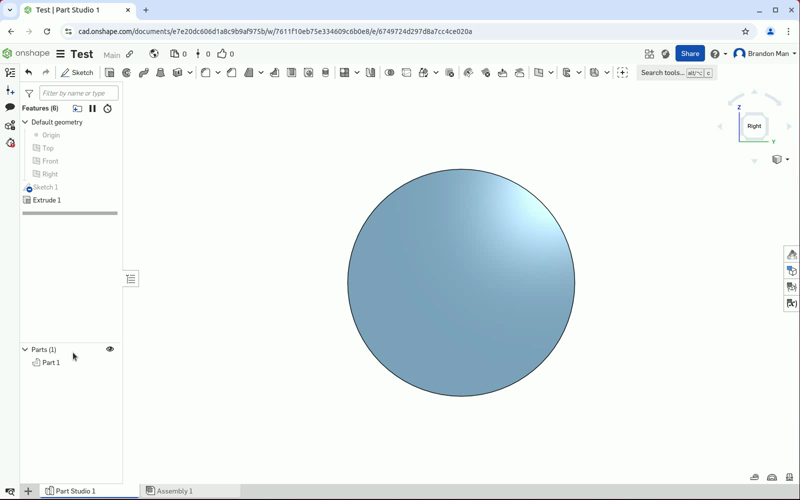
key(shift+p)
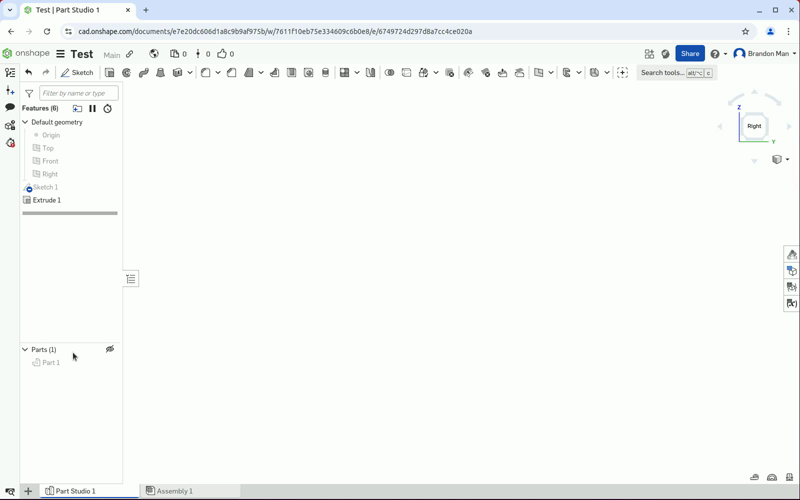
key(space)
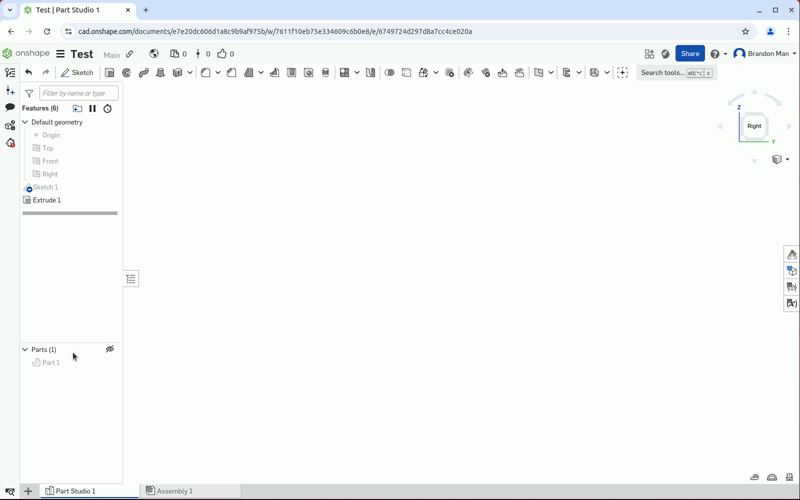
key_down(shift)
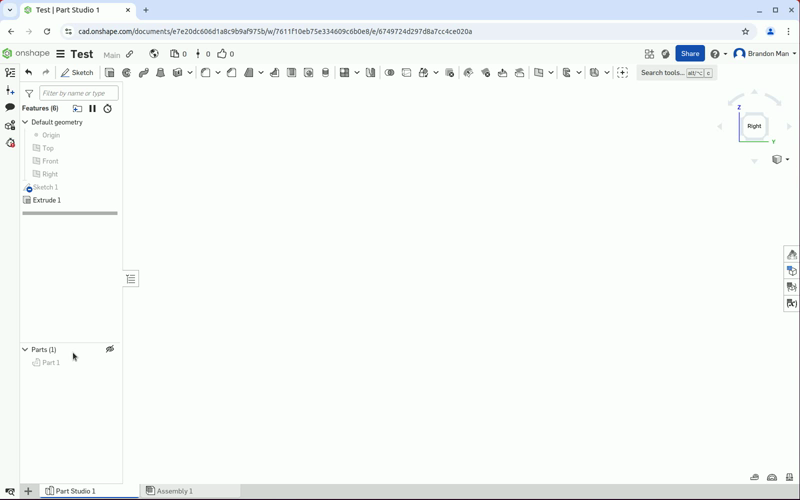
key(right)
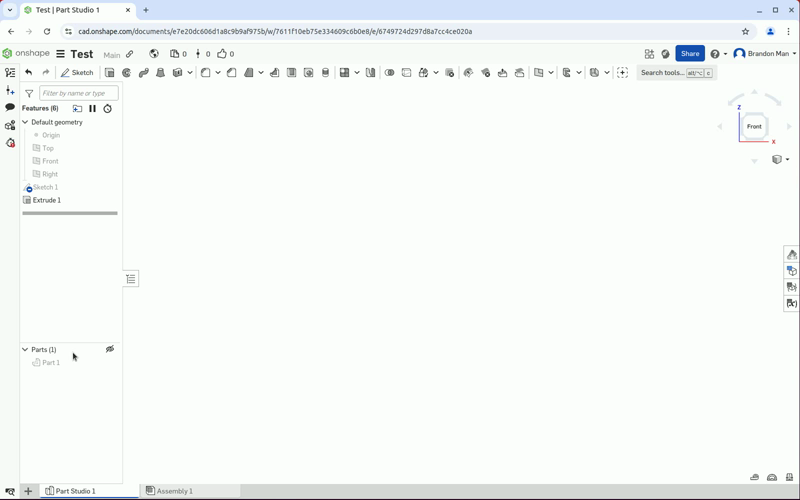
key_up(shift)
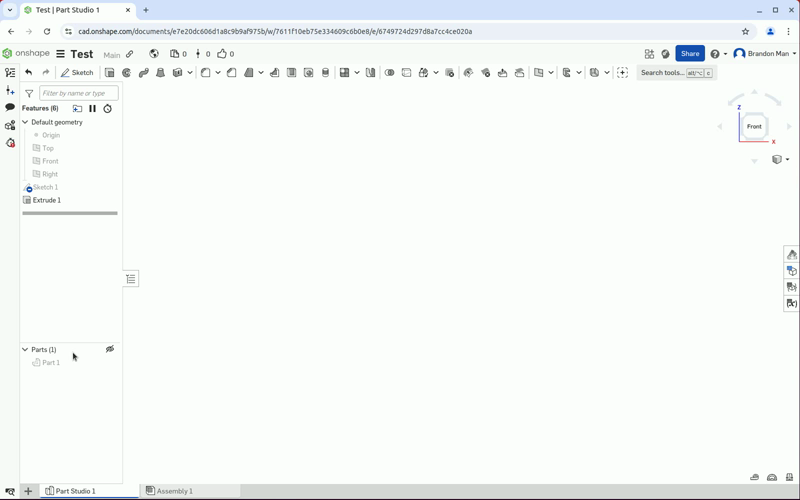
key(space)
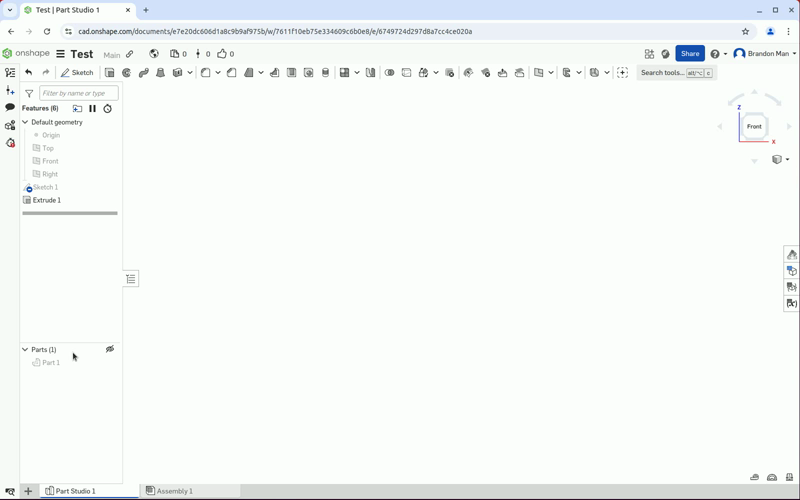
key_down(shift)
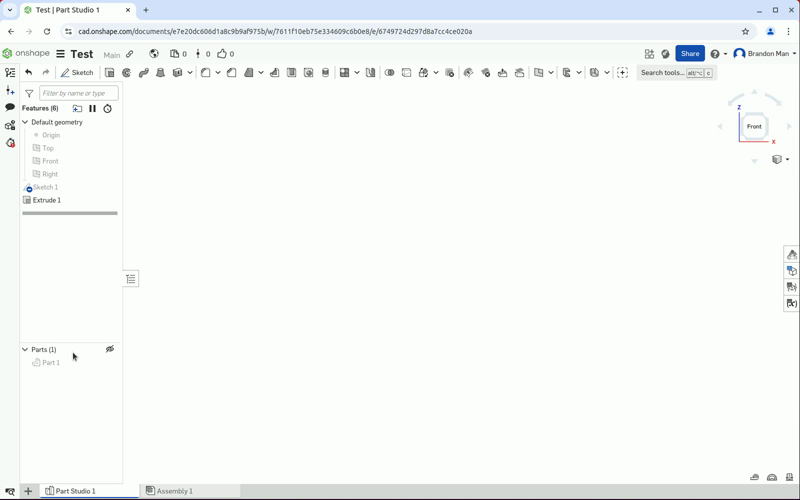
key(down)
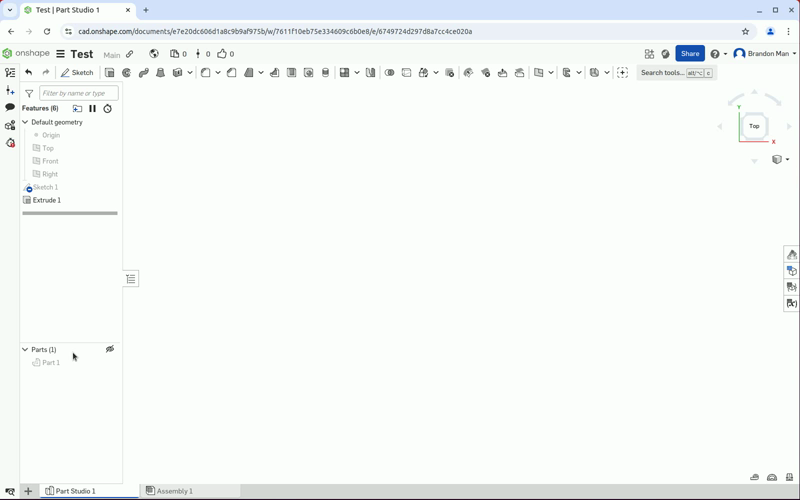
key_up(shift)
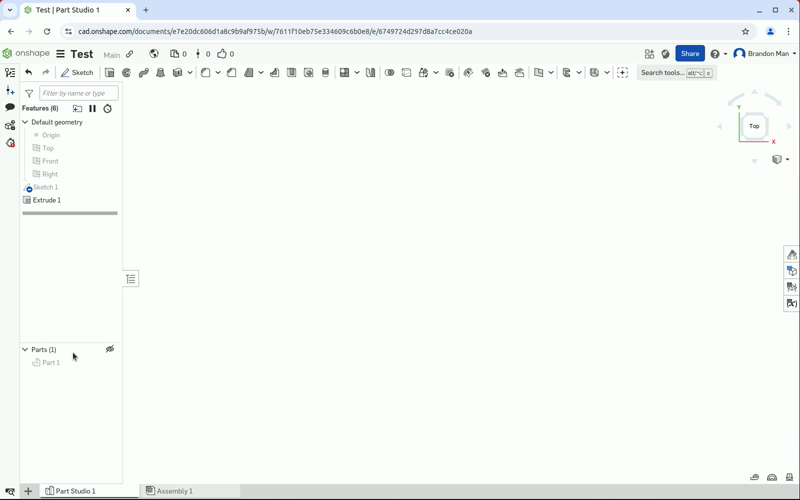
mouse_move(73, 352)
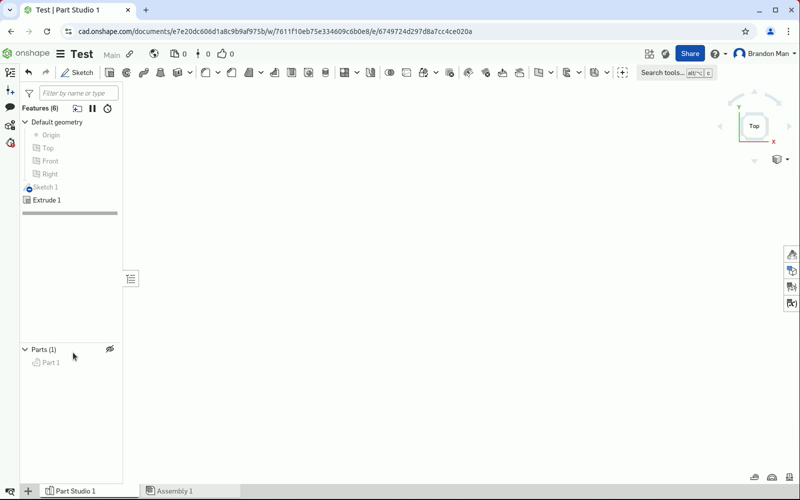
key(shift+y)
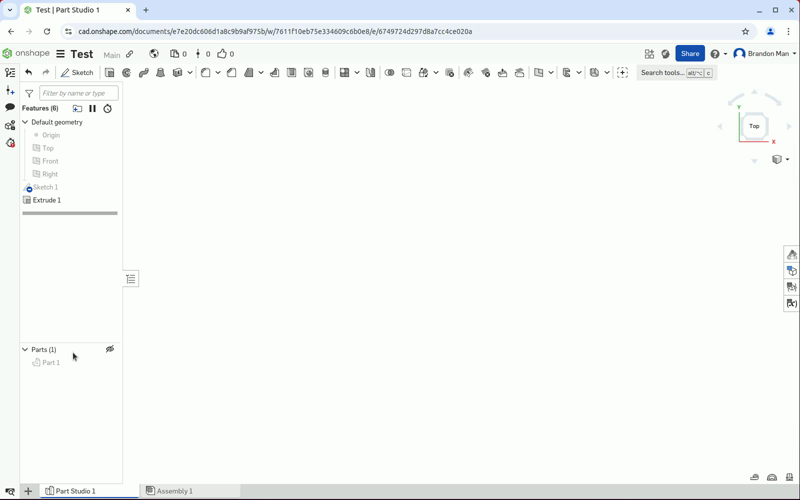
key(shift+s)
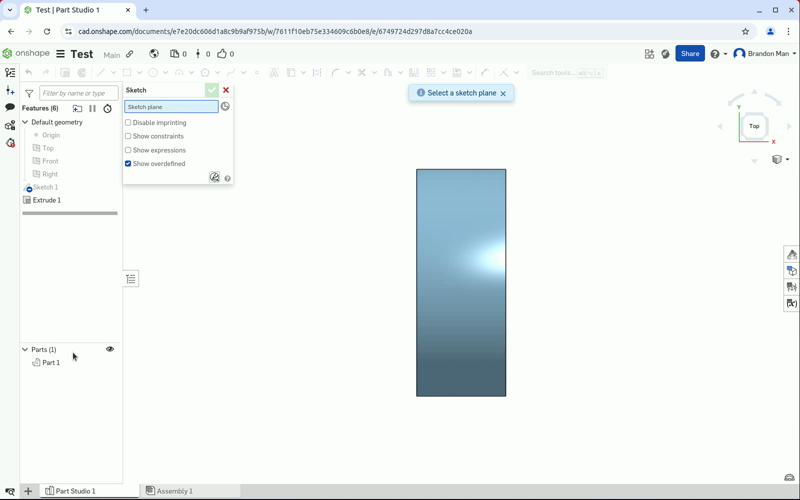
mouse_move(73, 150)
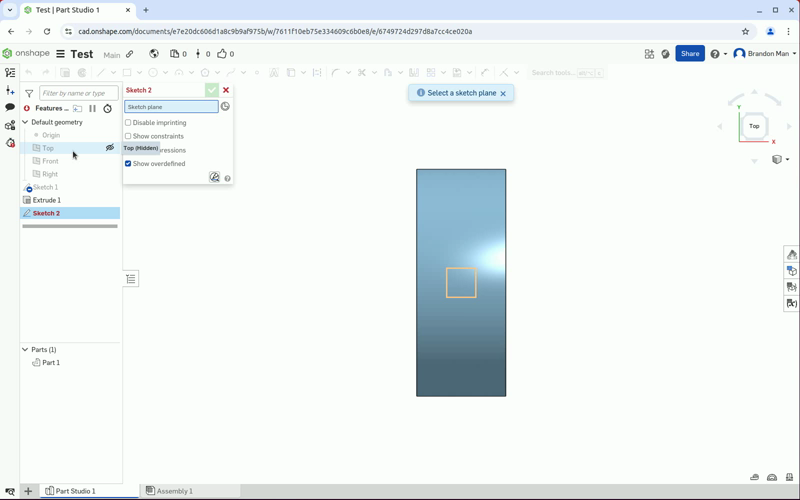
click(73, 150)
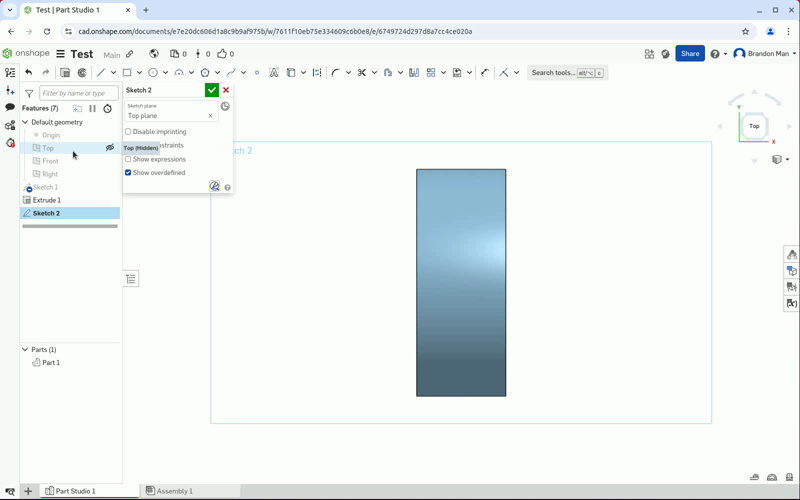
mouse_move(73, 352)
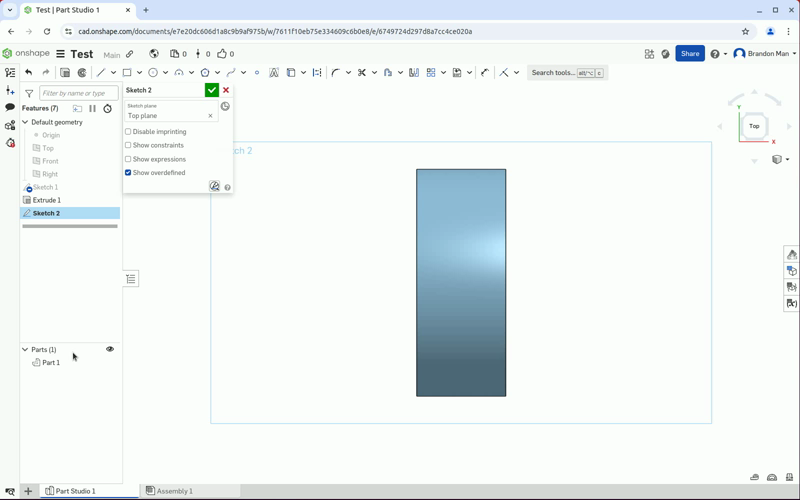
key(y)
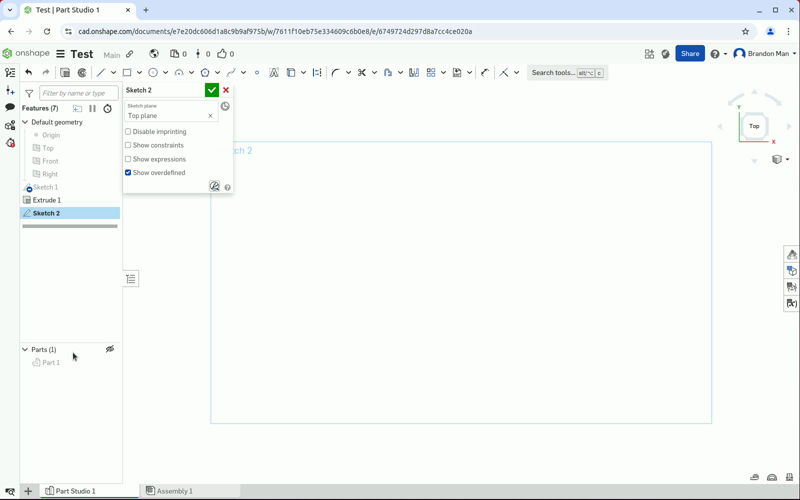
key(c)
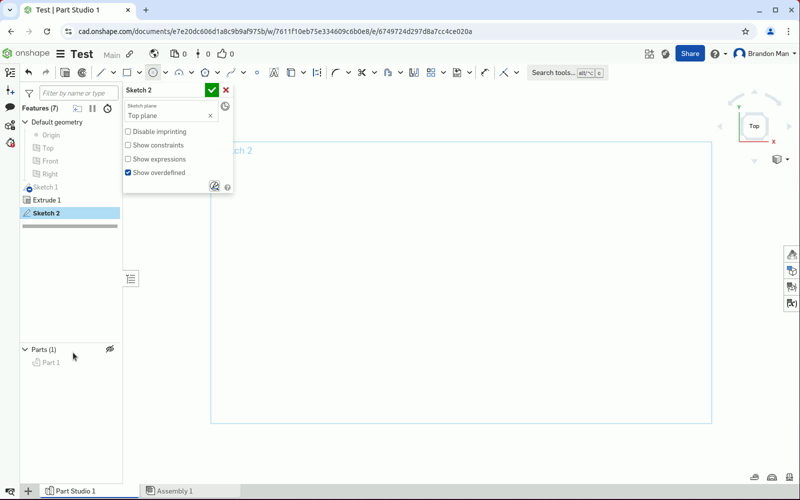
key_down(shift)
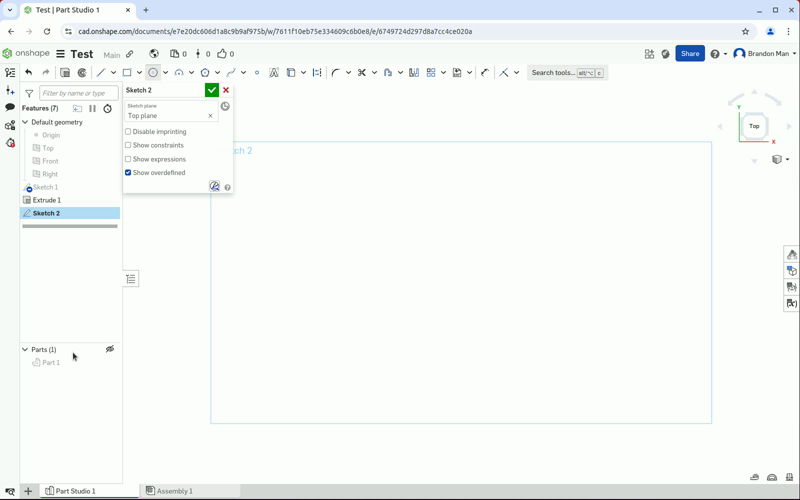
mouse_move(461, 282)
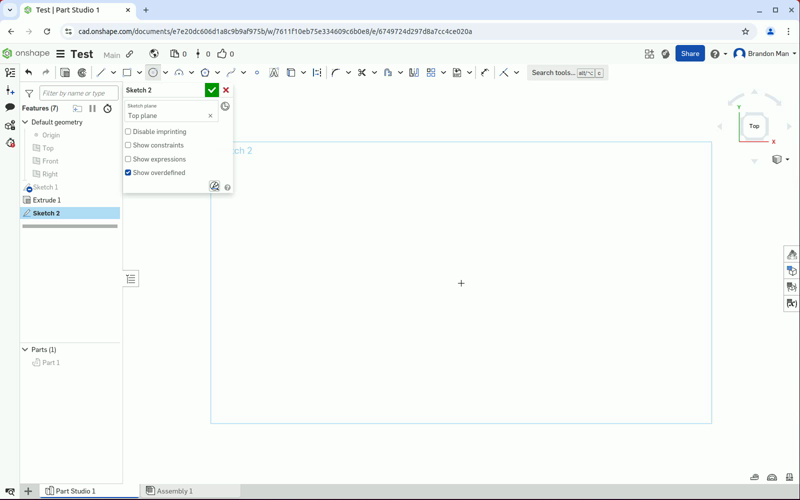
click(461, 282)
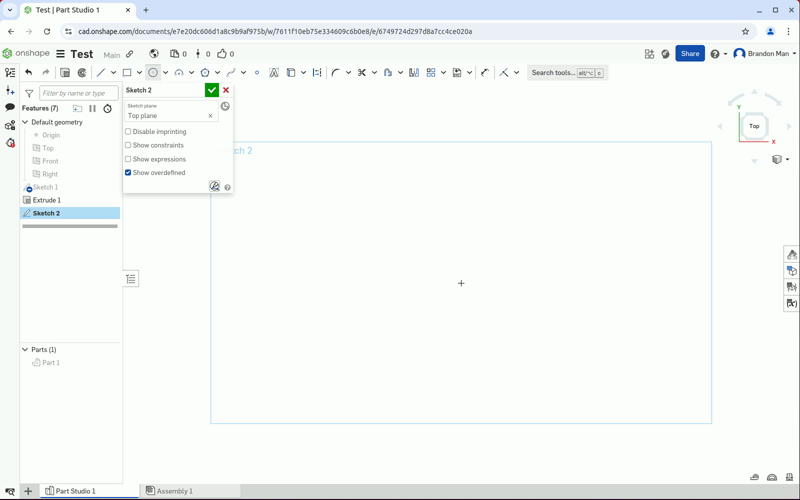
key_up(shift)
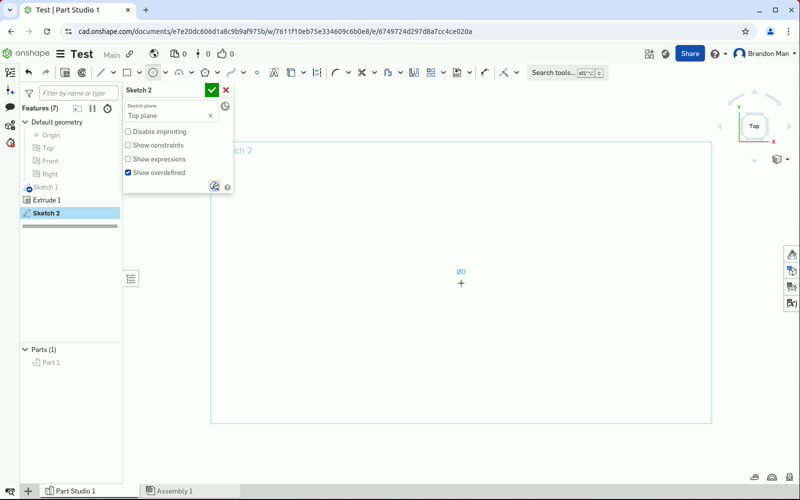
mouse_move(484, 282)
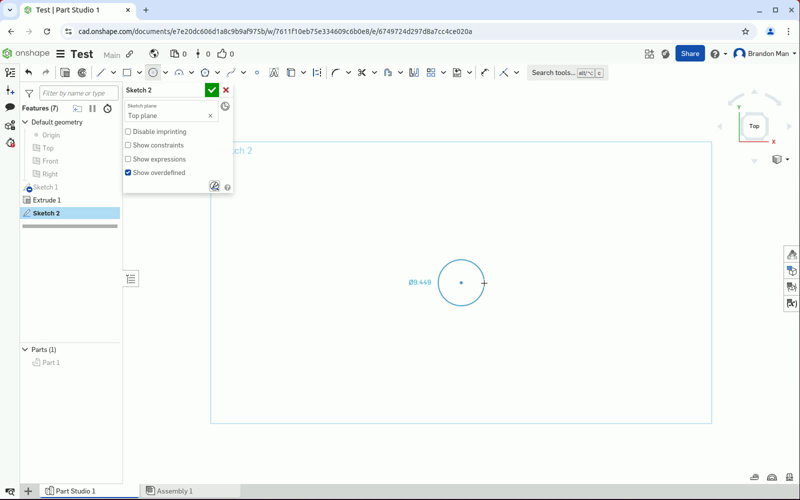
click(484, 282)
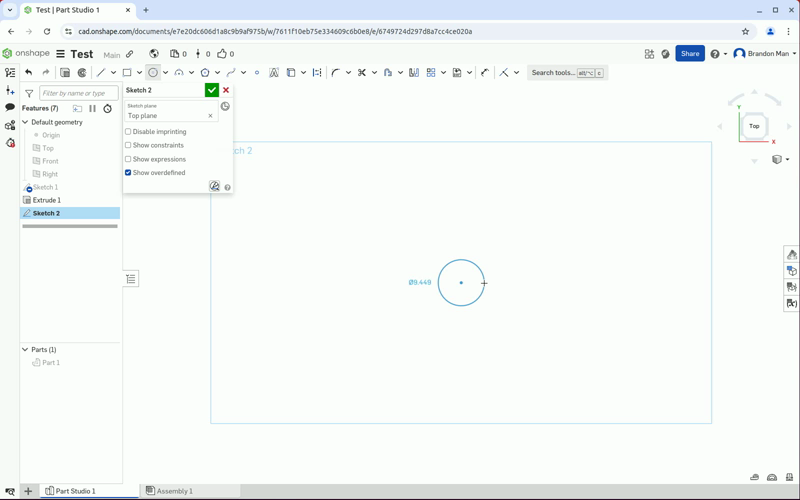
key(esc)
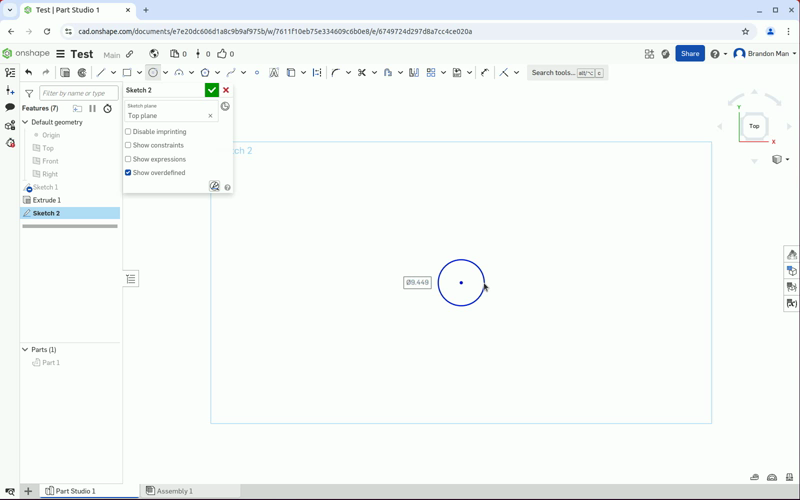
mouse_move(454, 283)
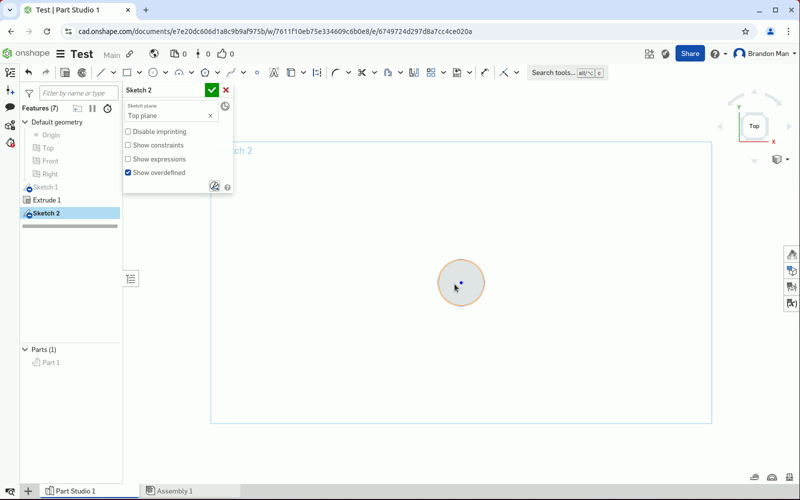
scroll(6)
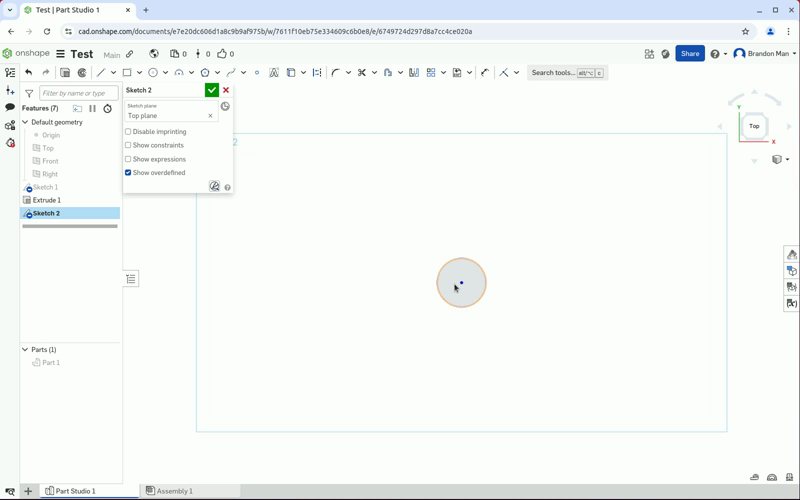
scroll(6)
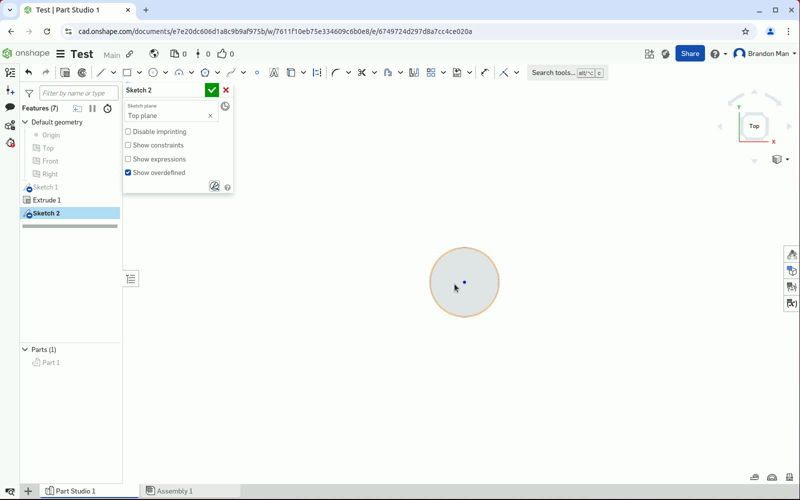
scroll(6)
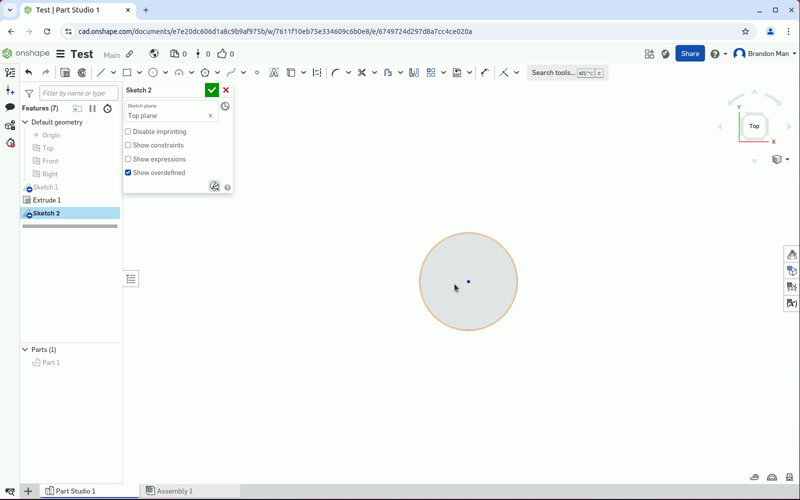
scroll(6)
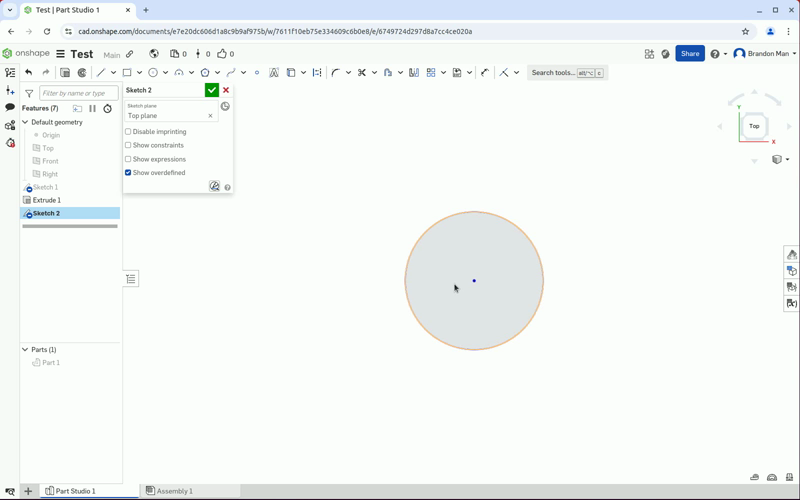
scroll(6)
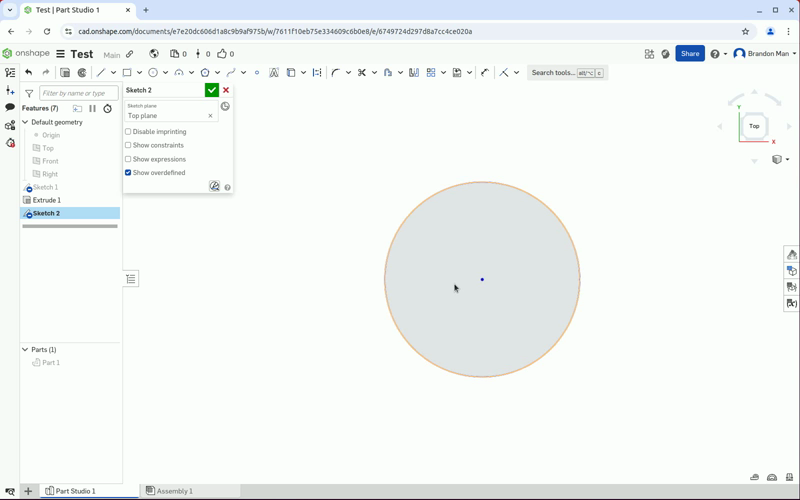
scroll(6)
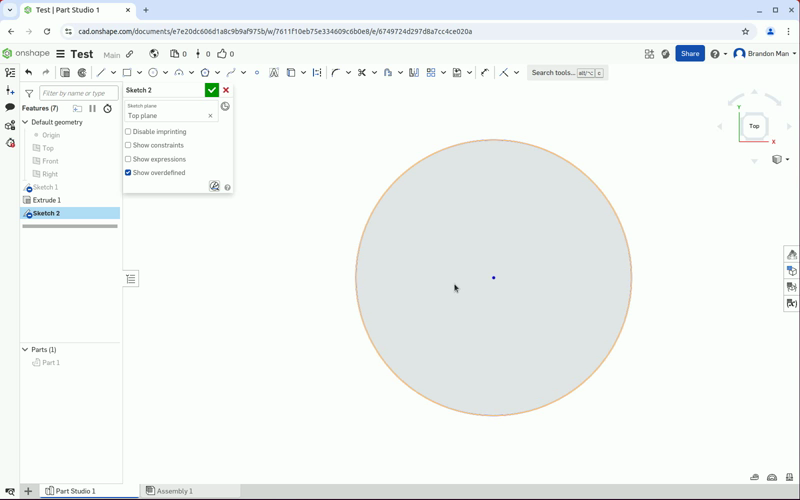
scroll(6)
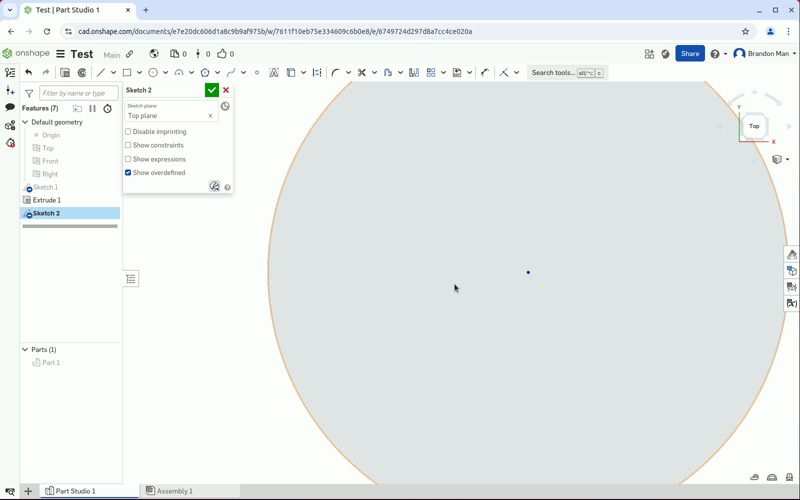
click(454, 283)
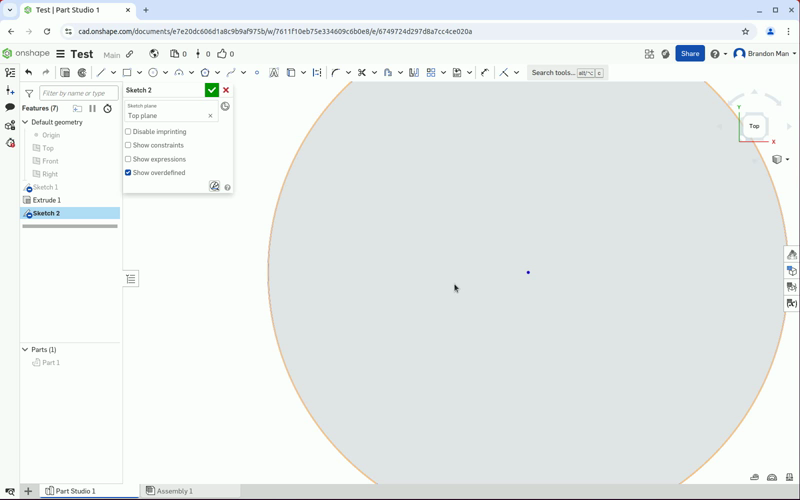
scroll(-6)
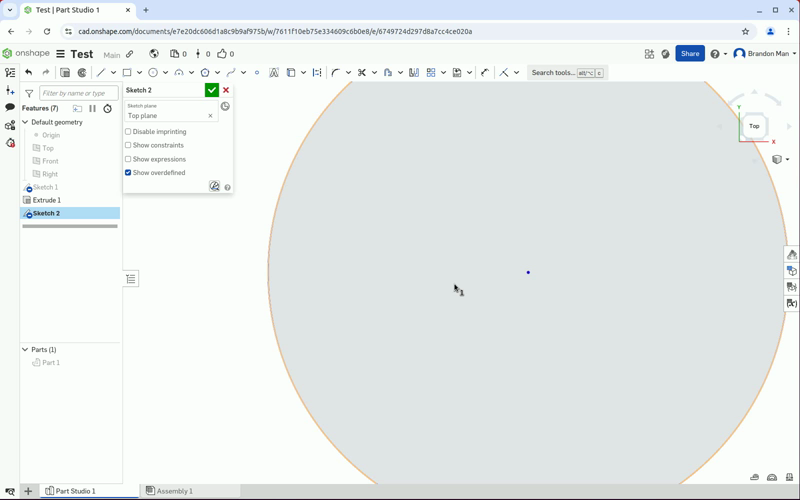
scroll(-6)
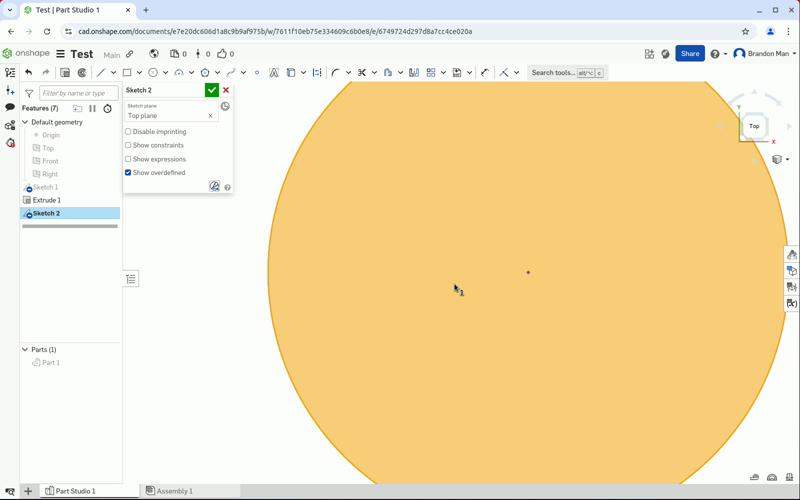
scroll(-6)
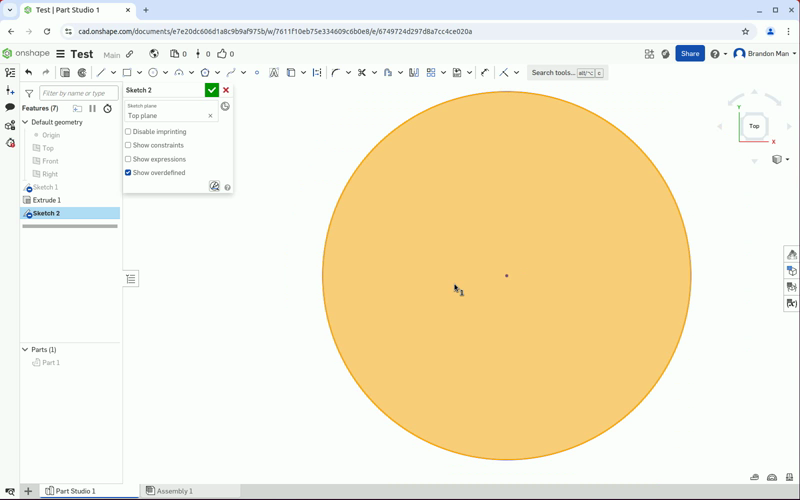
scroll(-6)
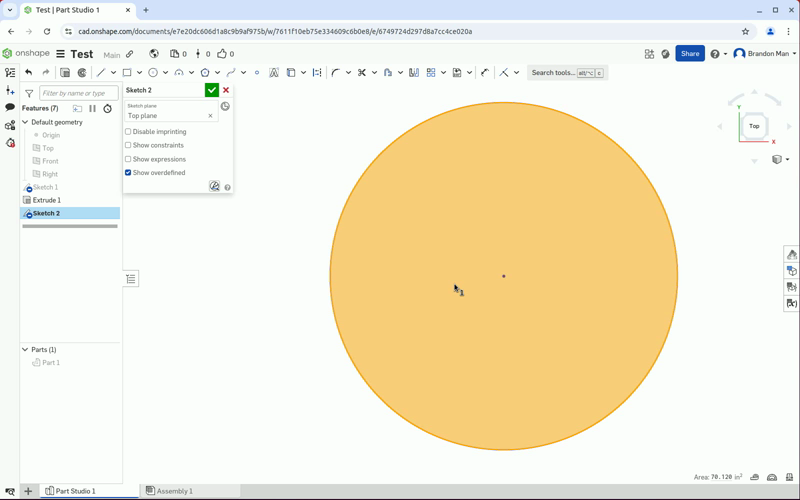
scroll(-6)
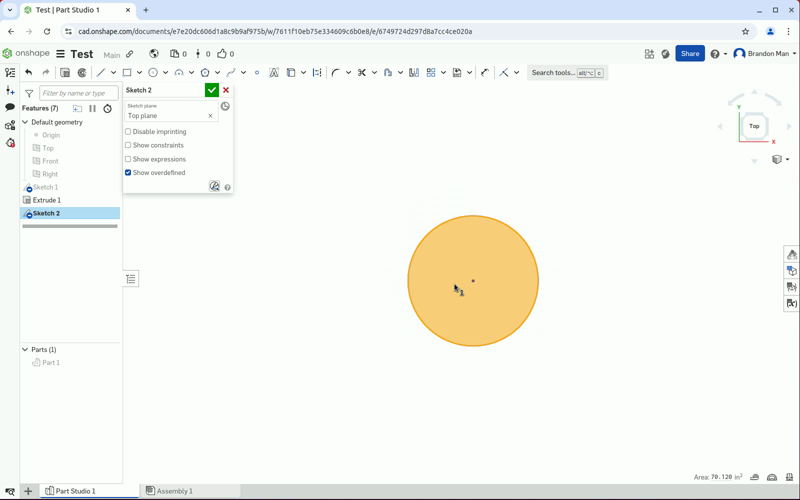
scroll(-6)
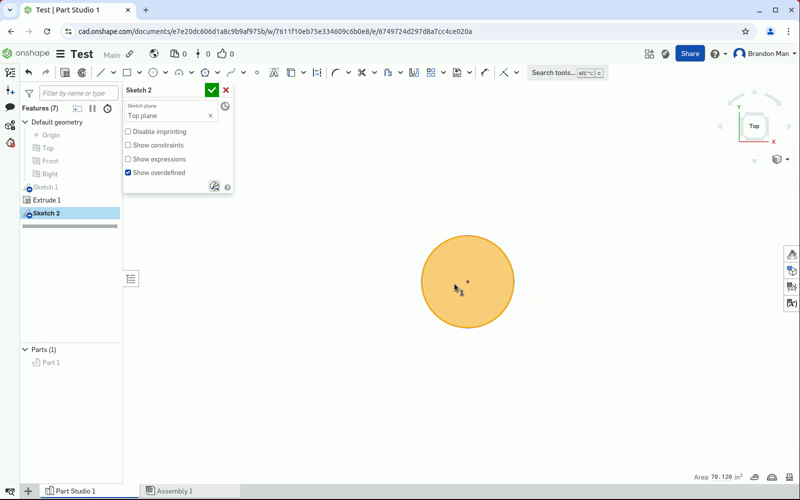
scroll(-6)
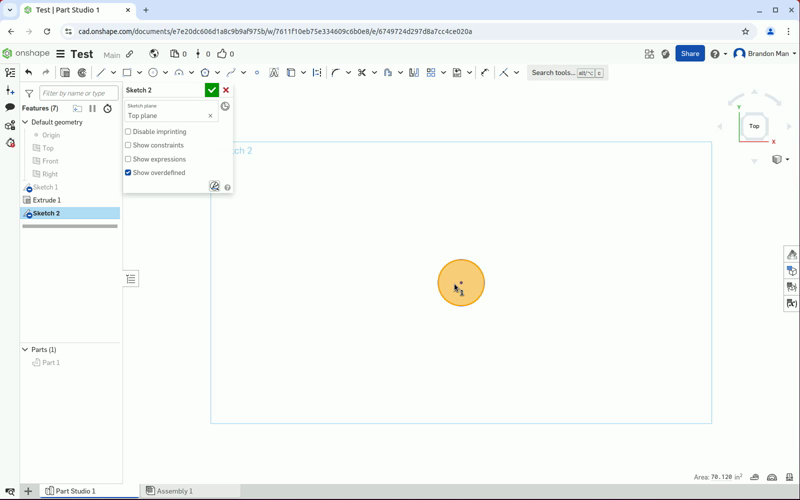
mouse_move(73, 352)
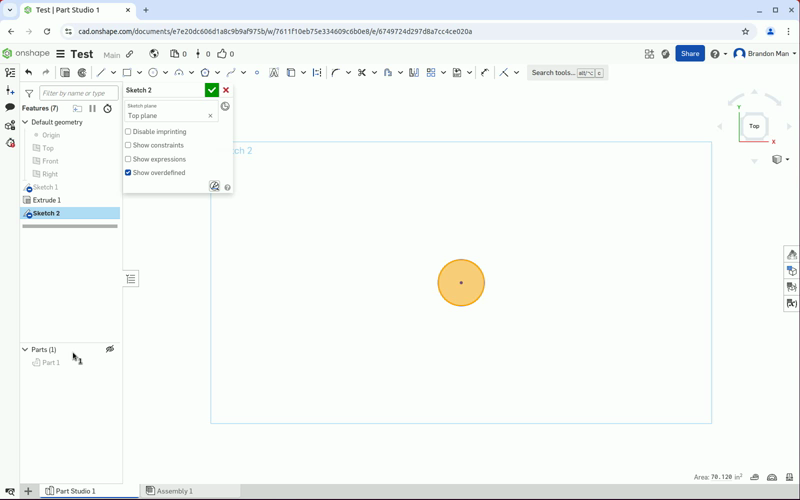
key(shift+y)
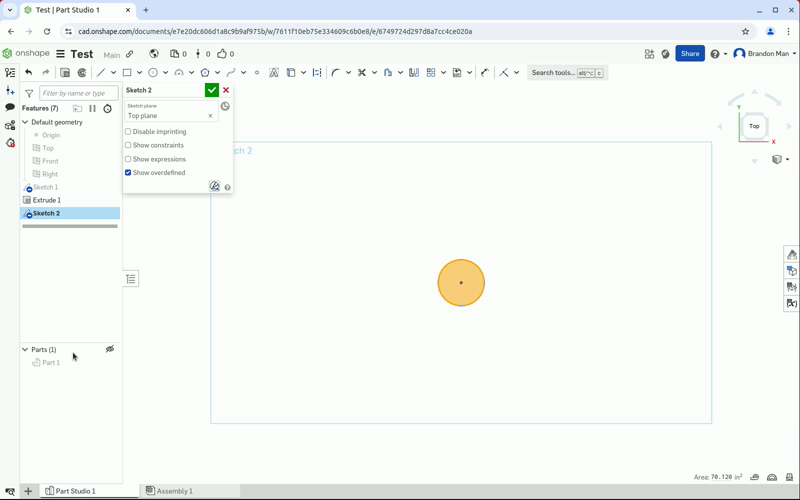
key(shift+e)
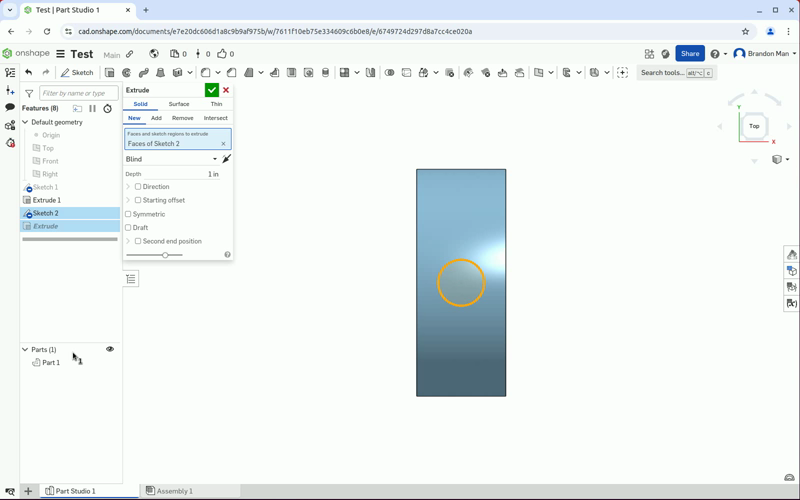
mouse_move(143, 106)
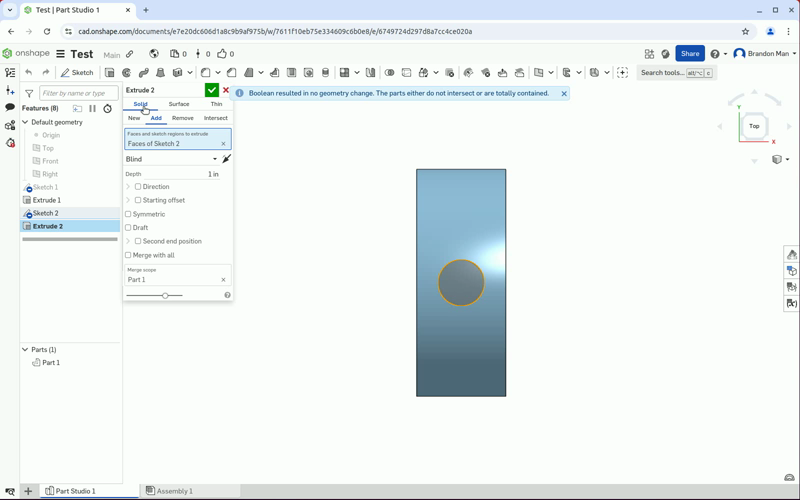
click(143, 106)
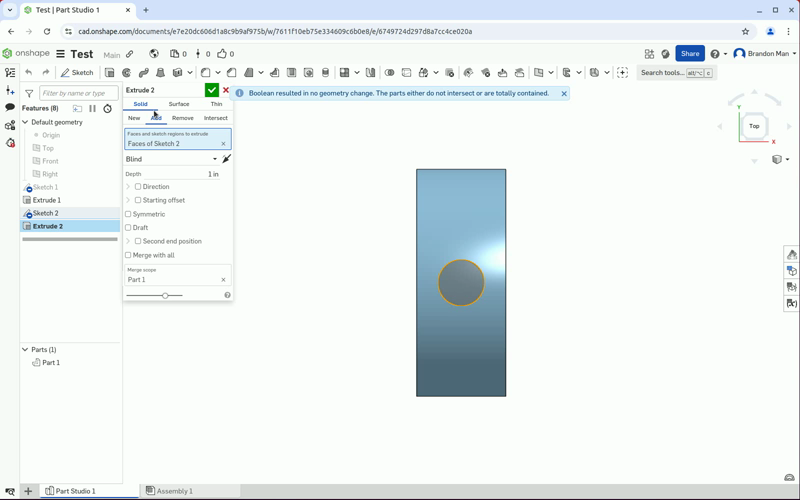
mouse_move(186, 120)
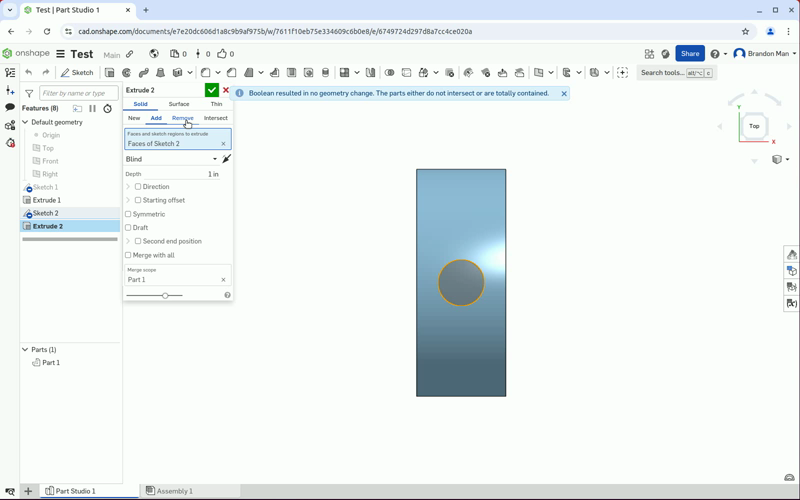
click(186, 120)
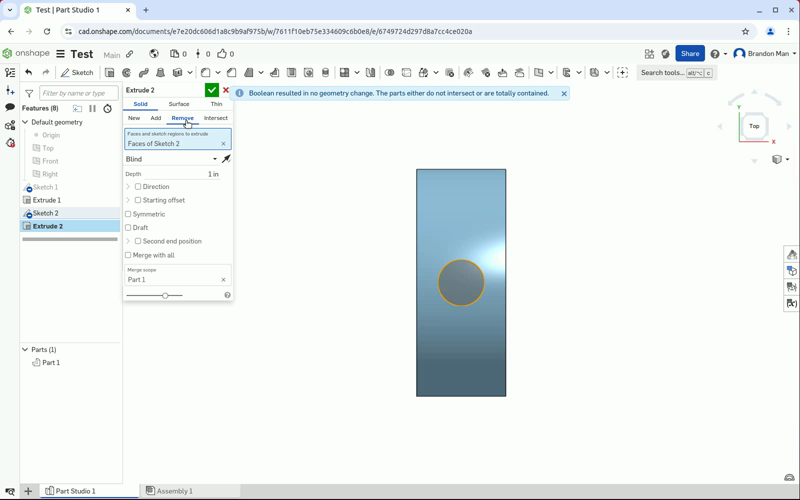
key(tab, 4)
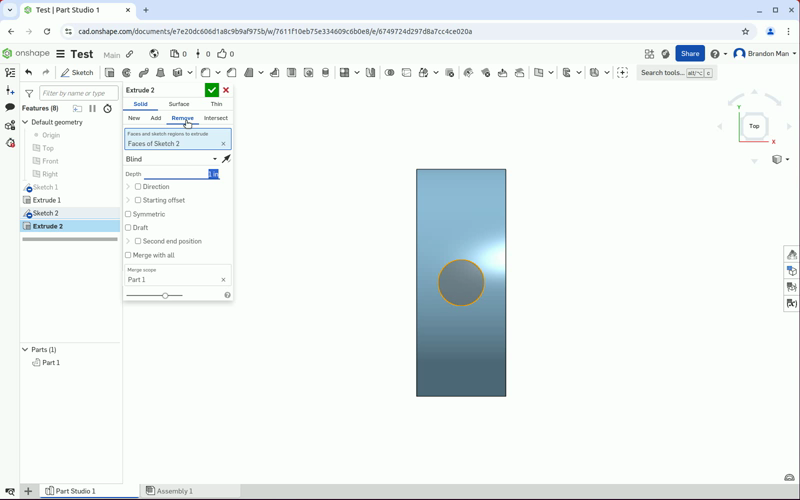
text(27.682)
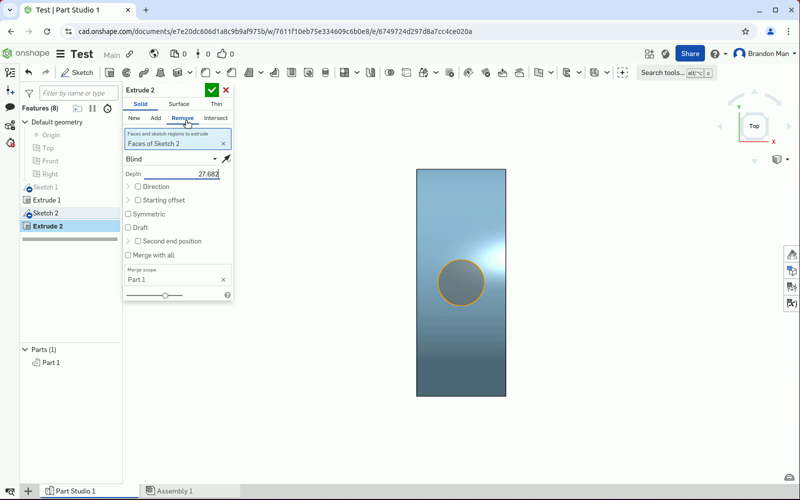
key(tab, 6)
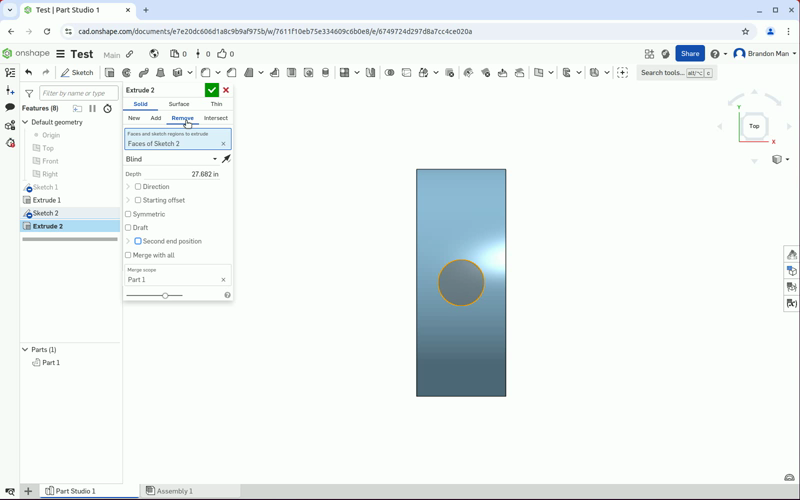
key(space)
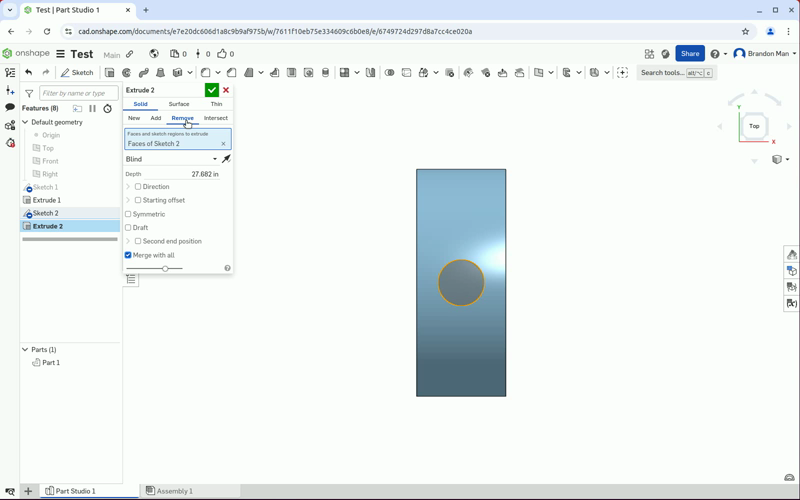
key(enter)
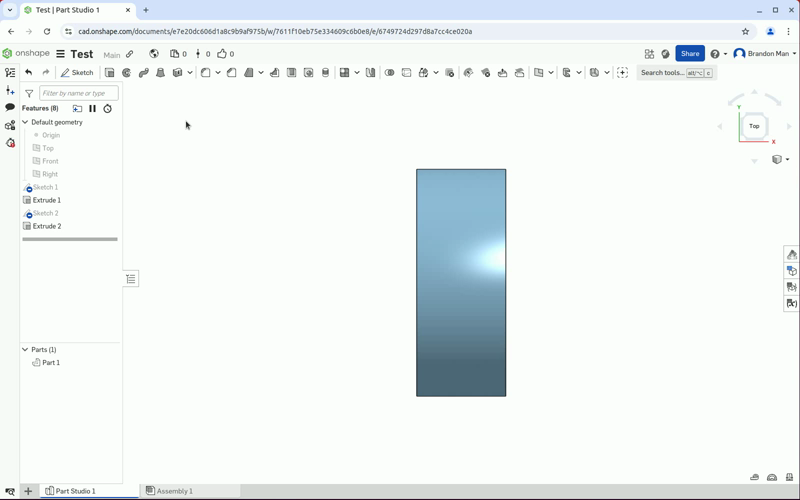
key(shift+h)
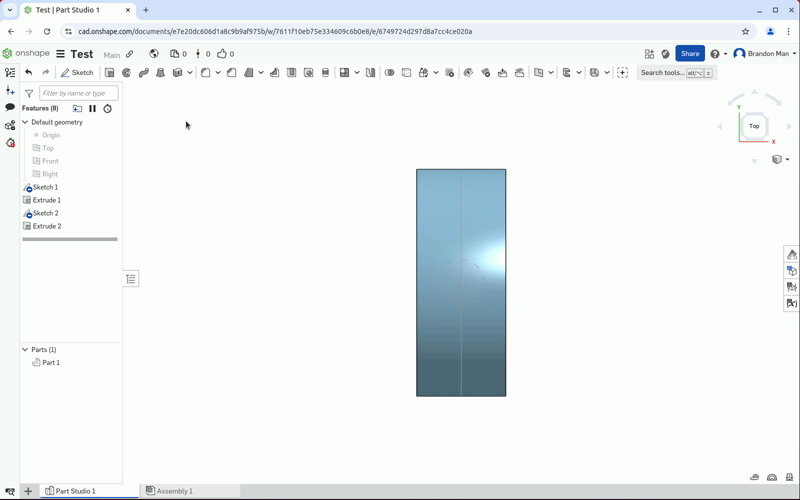
key(shift+h)
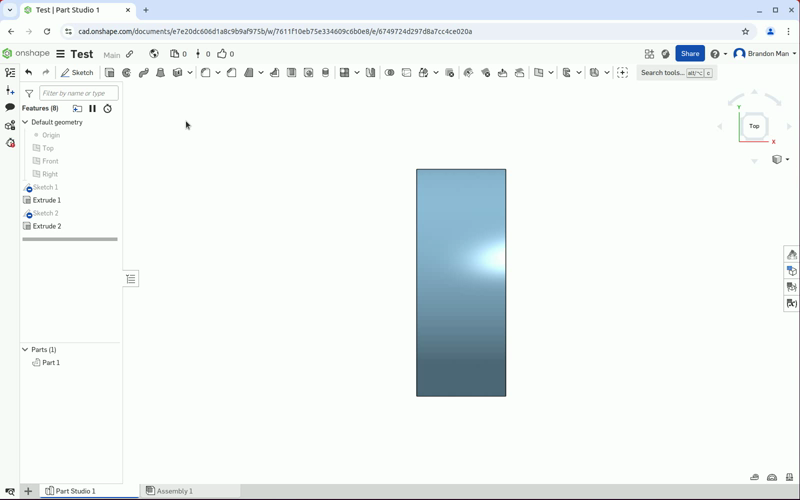
mouse_move(73, 189)
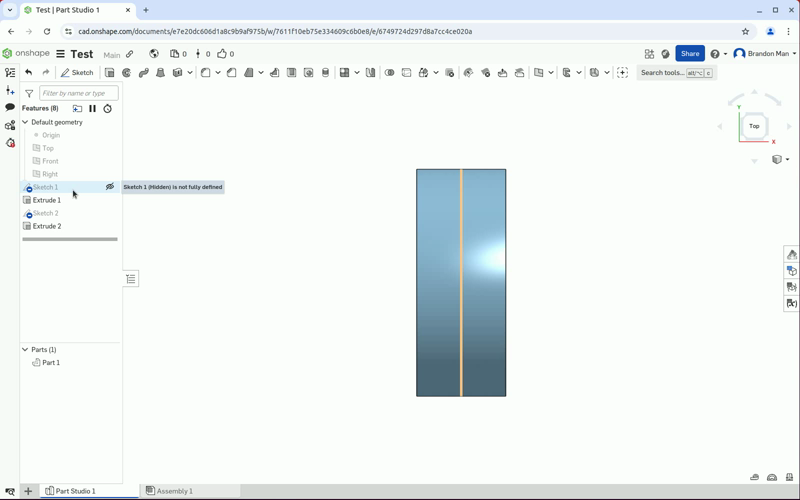
click(73, 189)
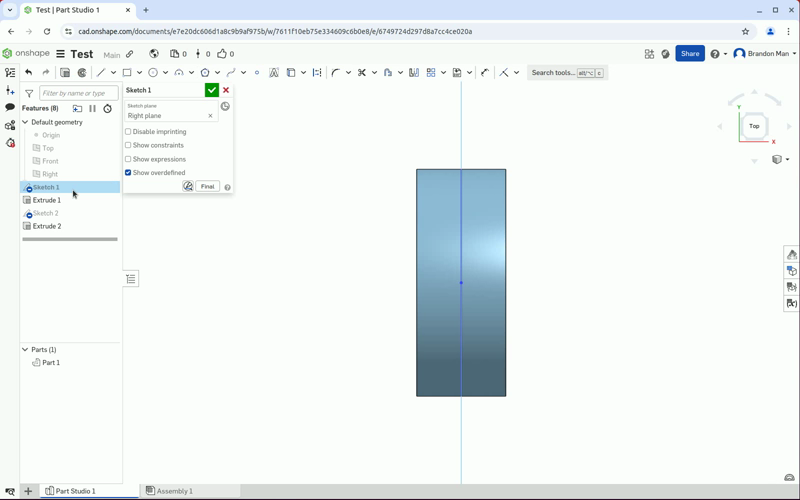
mouse_move(229, 92)
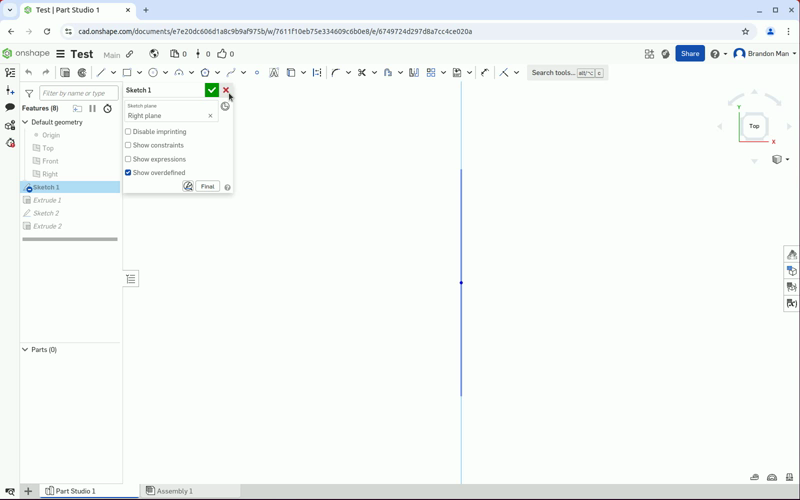
click(229, 92)
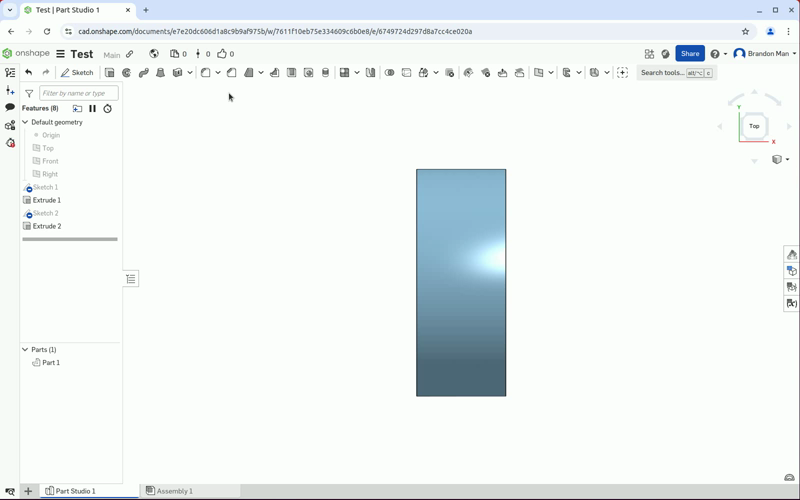
mouse_move(73, 352)
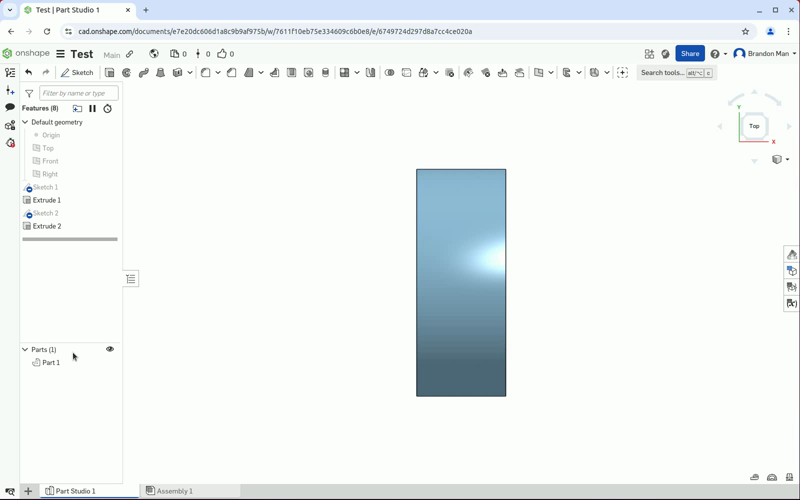
key(y)
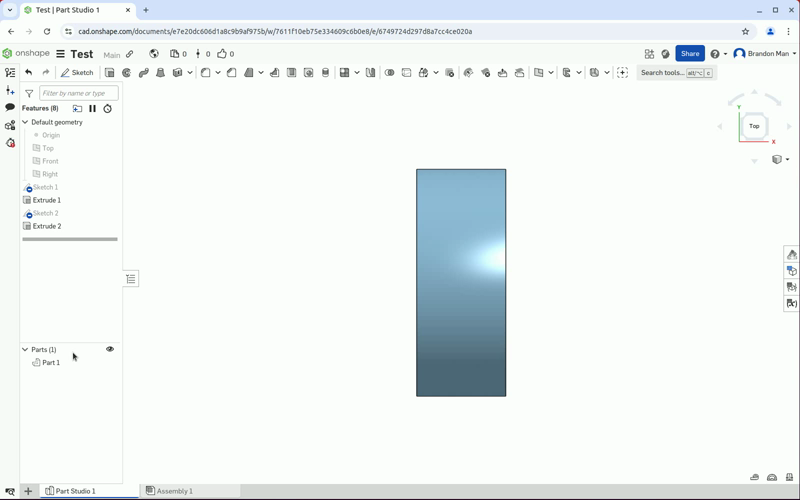
key(shift+p)
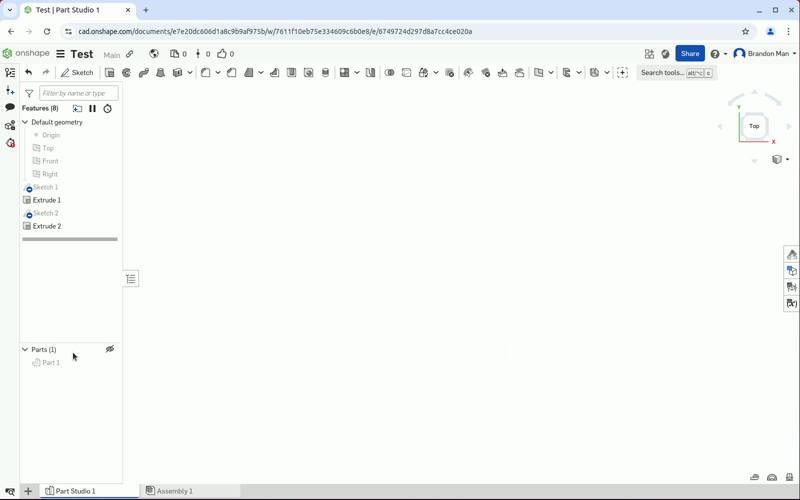
key(space)
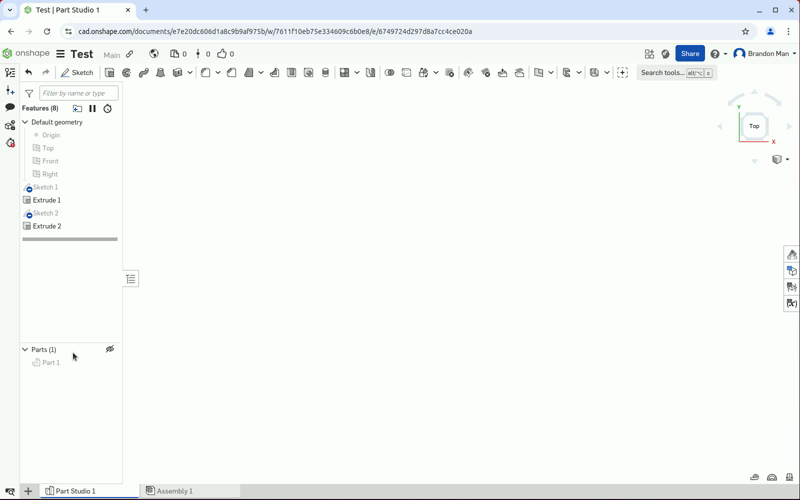
key_down(shift)
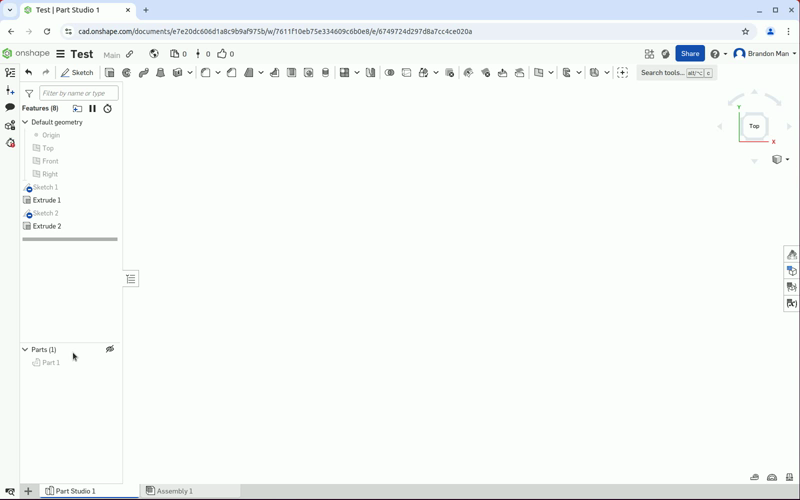
key(up)
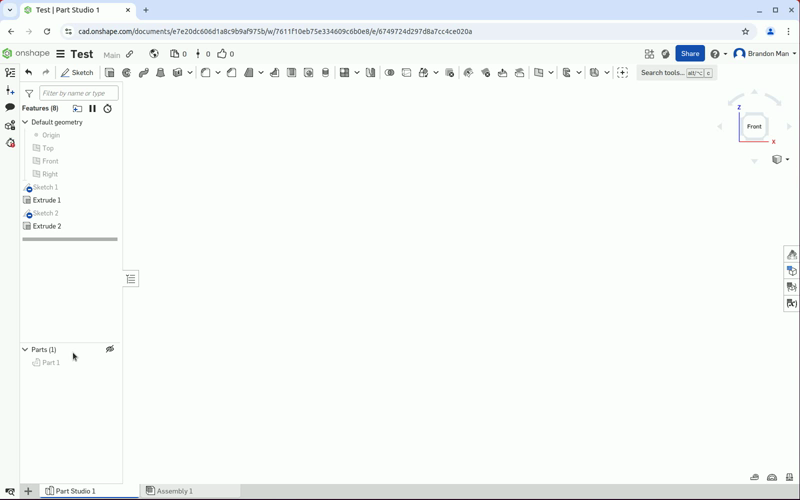
key_up(shift)
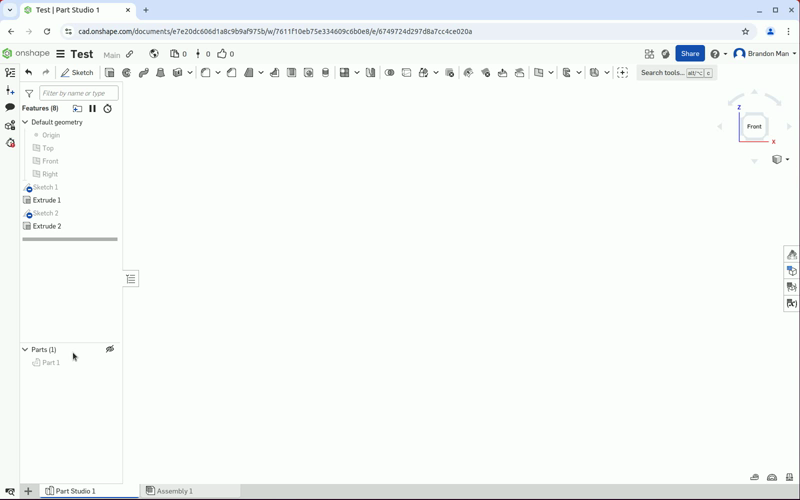
key(space)
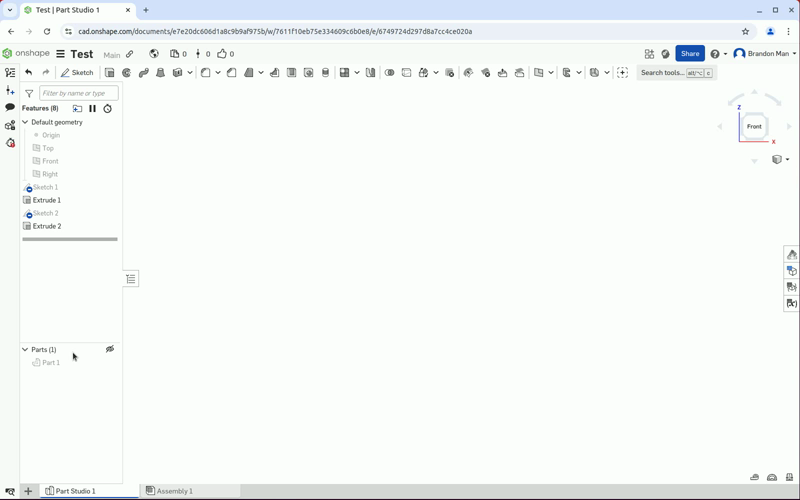
key_down(shift)
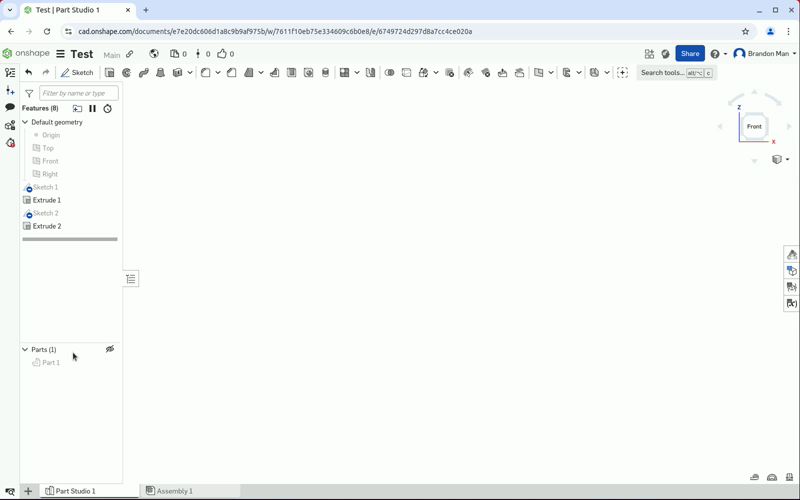
key(left)
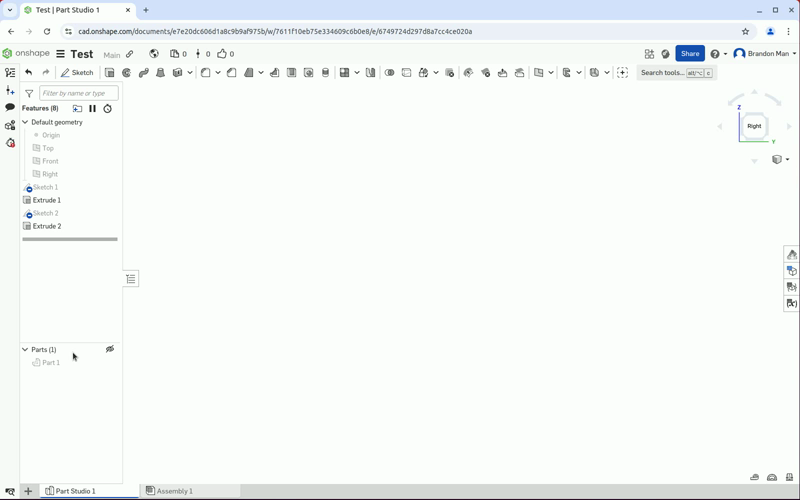
key_up(shift)
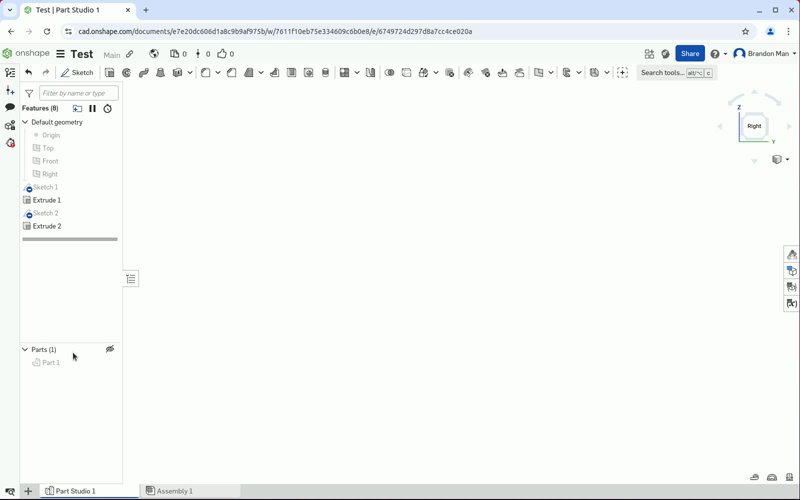
mouse_move(73, 352)
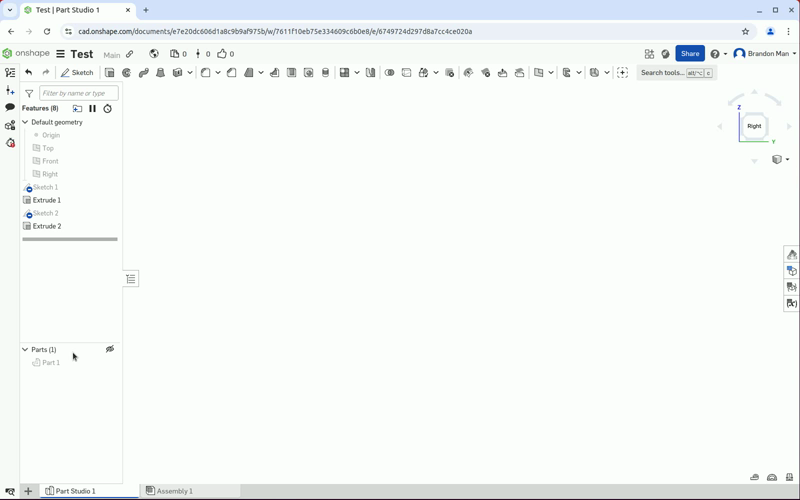
key(shift+y)
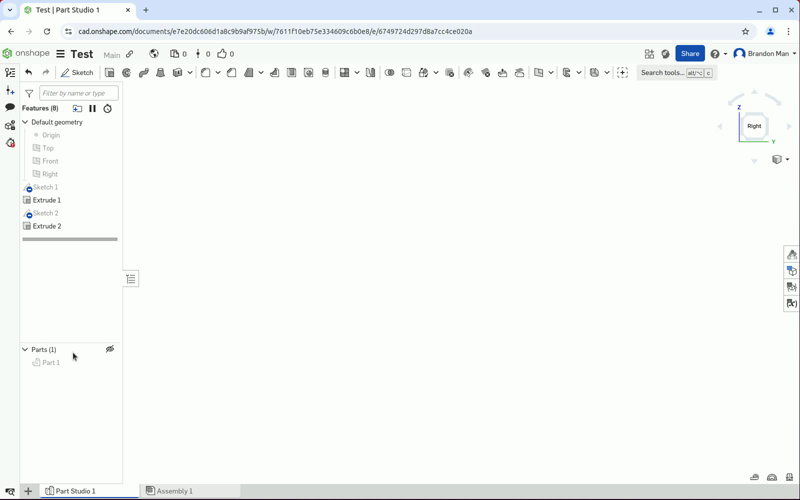
key(shift+s)
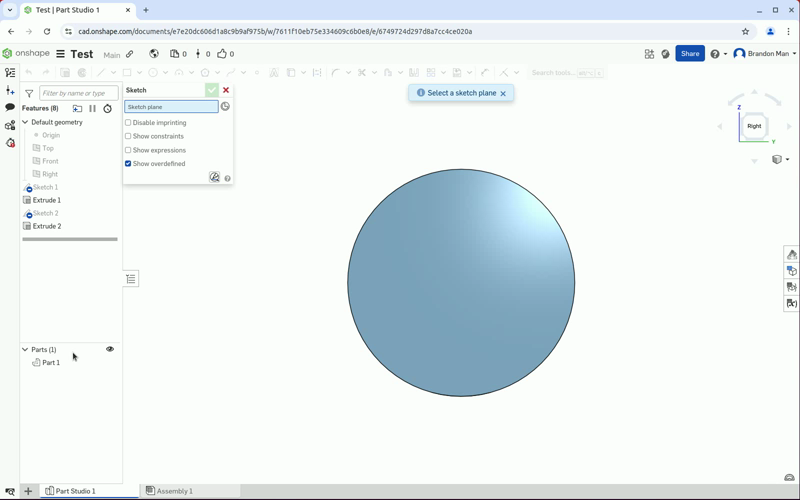
mouse_move(73, 176)
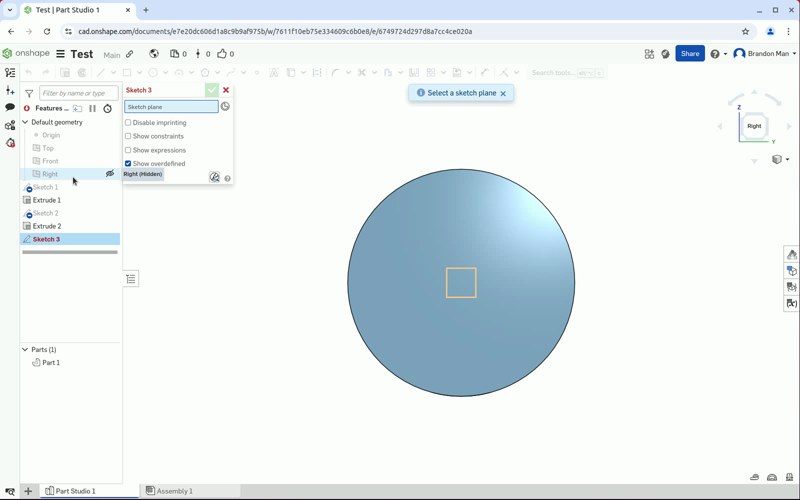
click(73, 176)
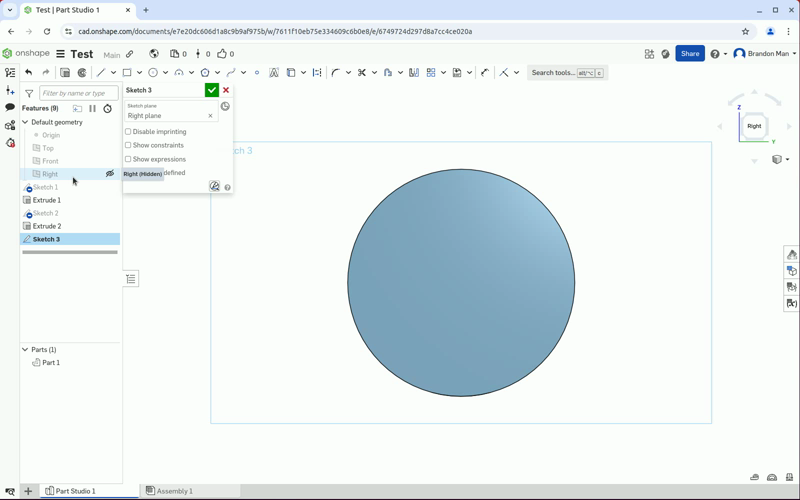
mouse_move(73, 352)
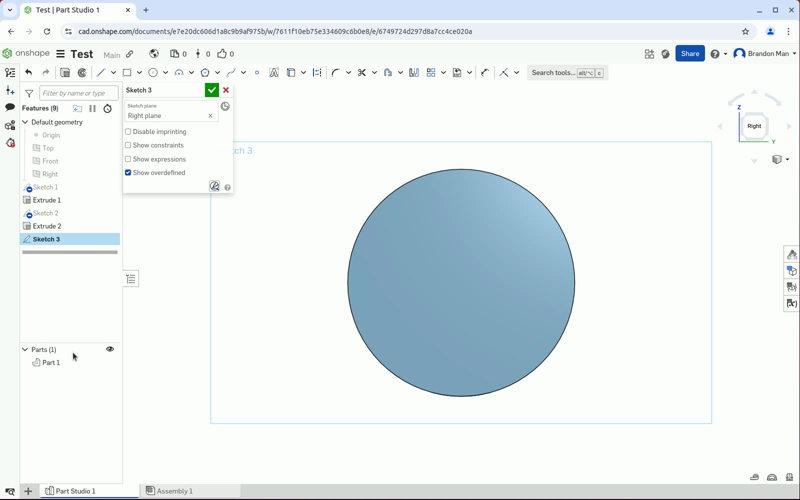
key(y)
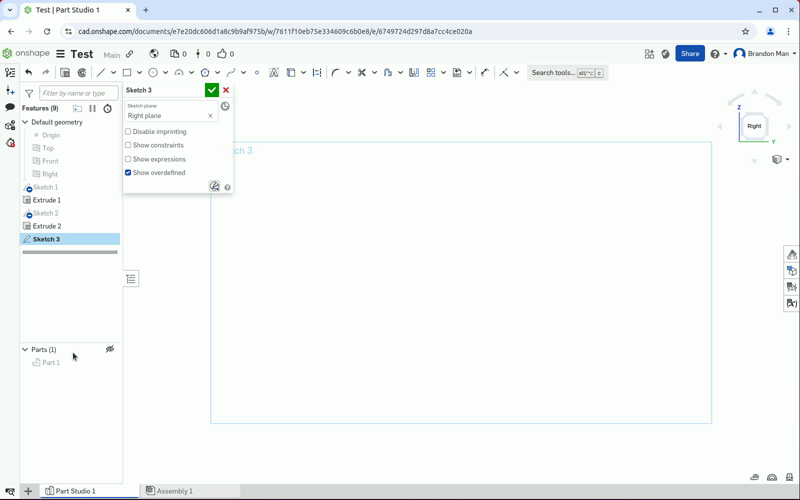
key(c)
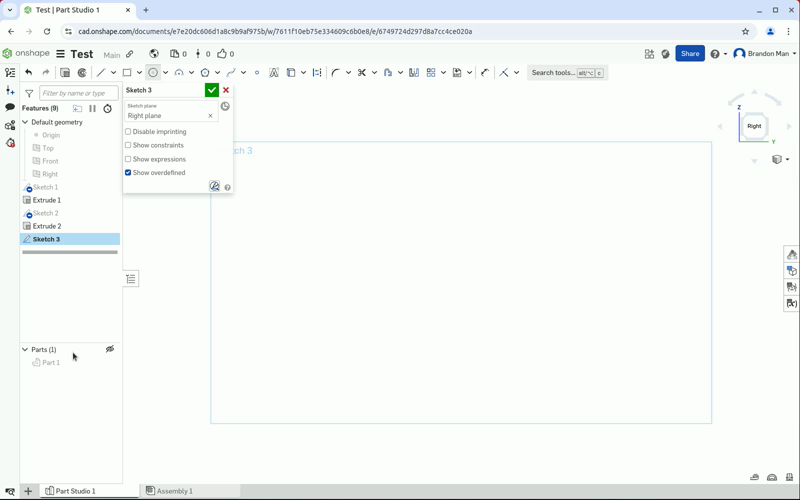
key_down(shift)
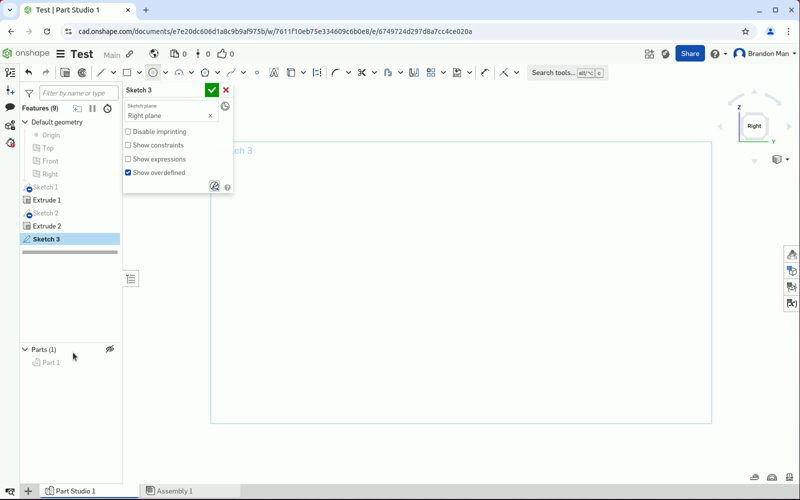
mouse_move(461, 282)
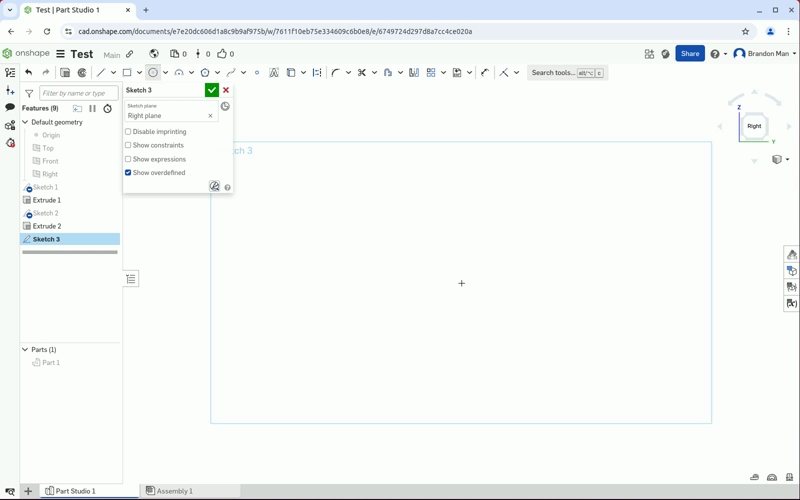
click(461, 282)
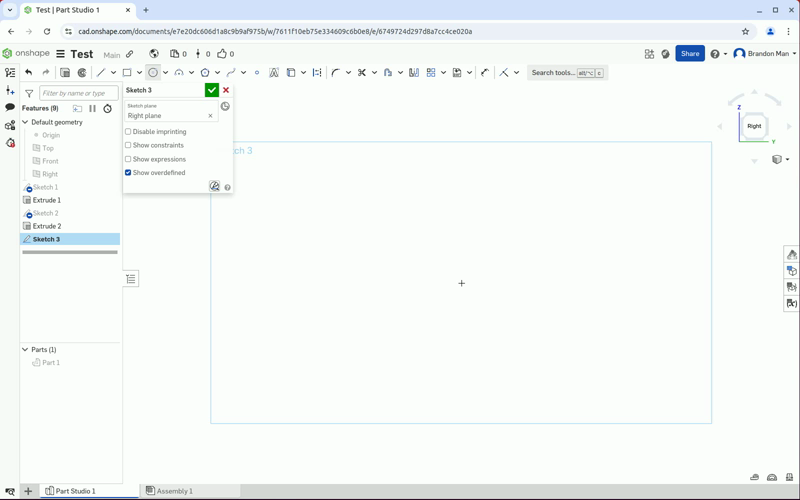
key_up(shift)
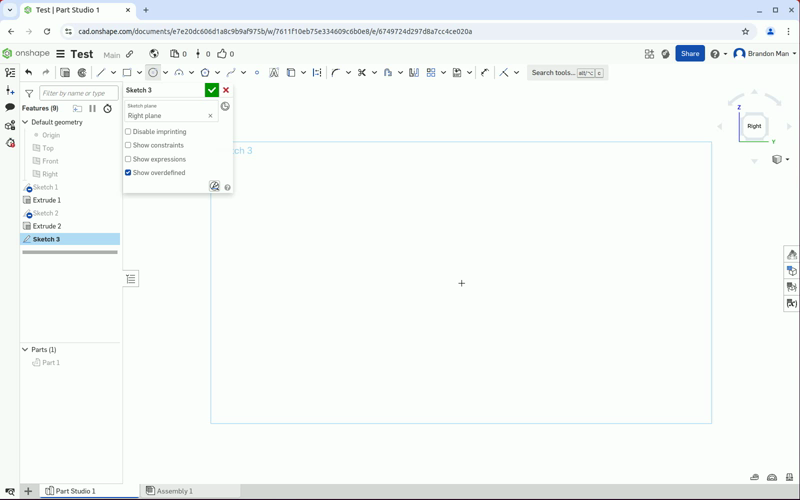
mouse_move(507, 282)
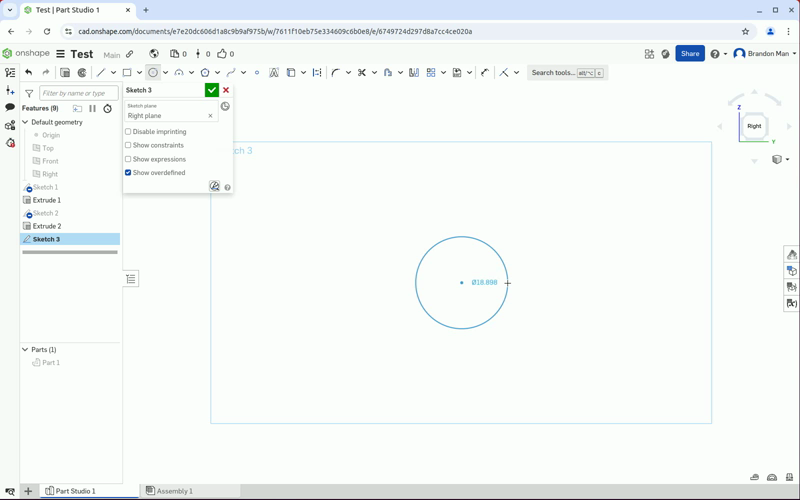
click(507, 282)
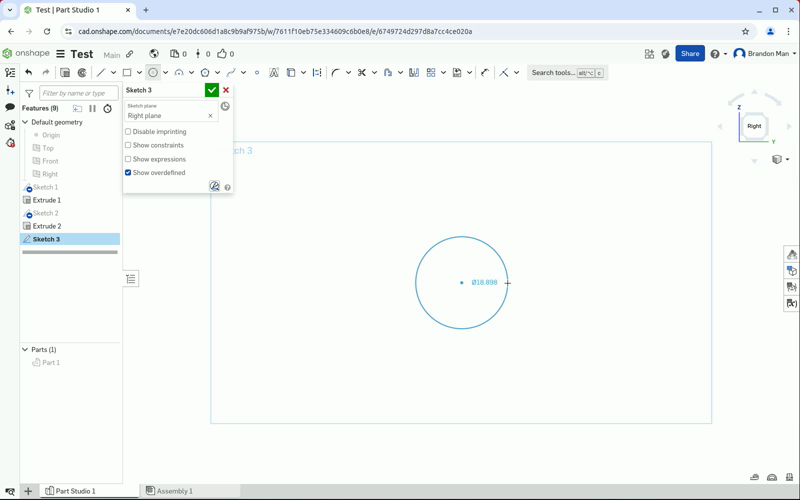
key(esc)
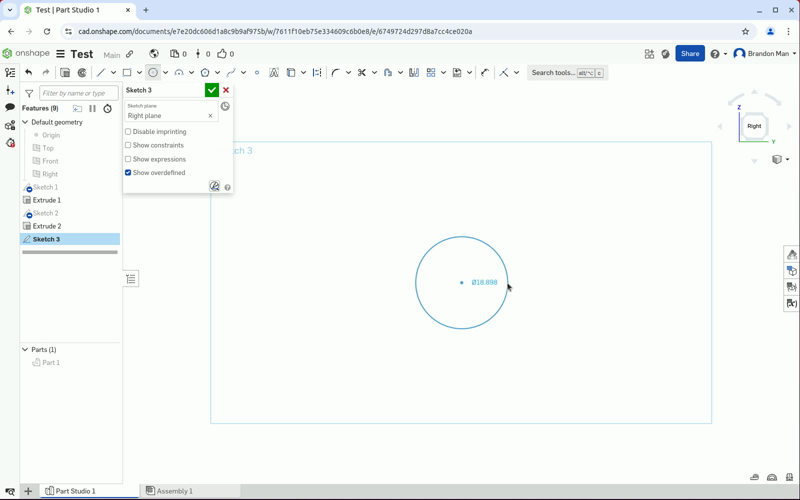
mouse_move(431, 286)
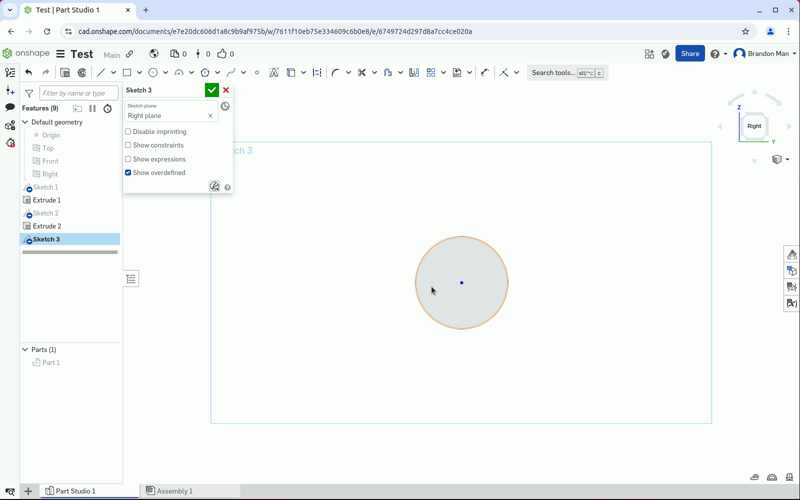
click(431, 286)
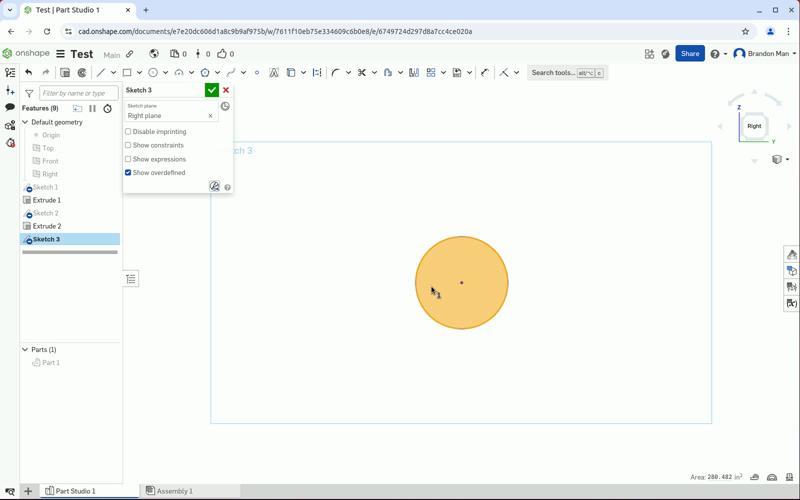
mouse_move(73, 352)
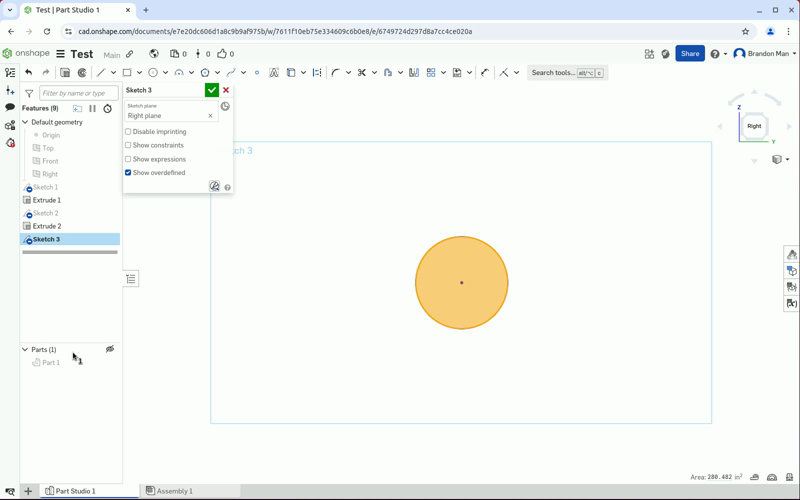
key(shift+y)
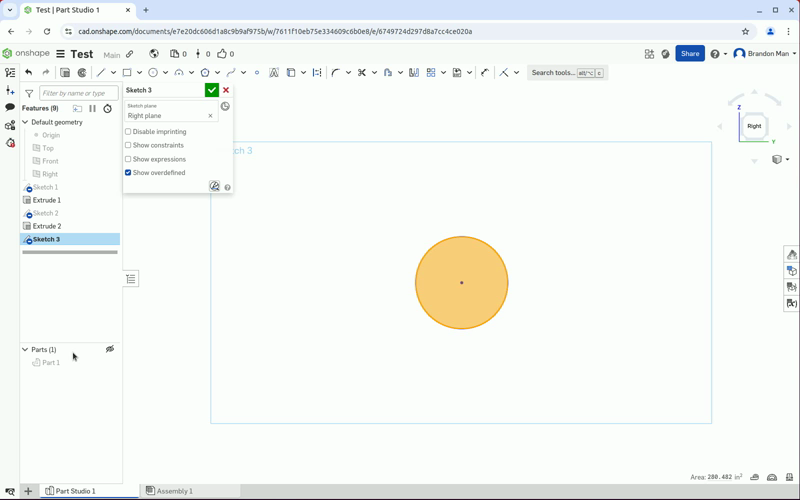
key(shift+e)
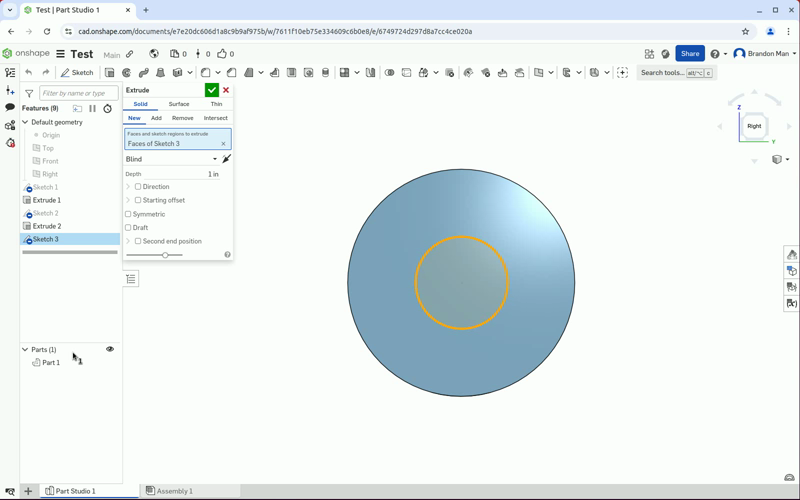
mouse_move(143, 106)
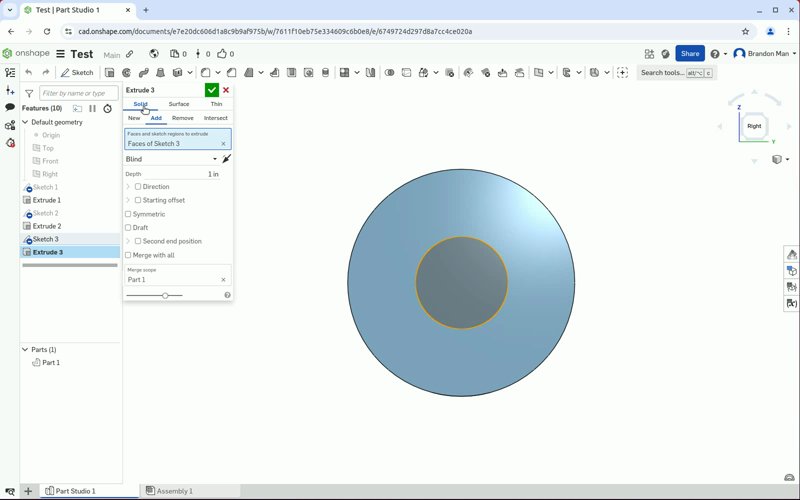
click(143, 106)
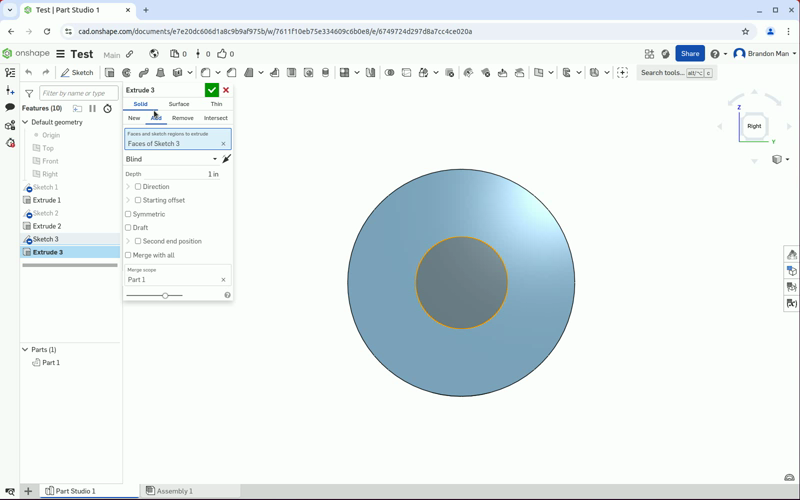
mouse_move(186, 120)
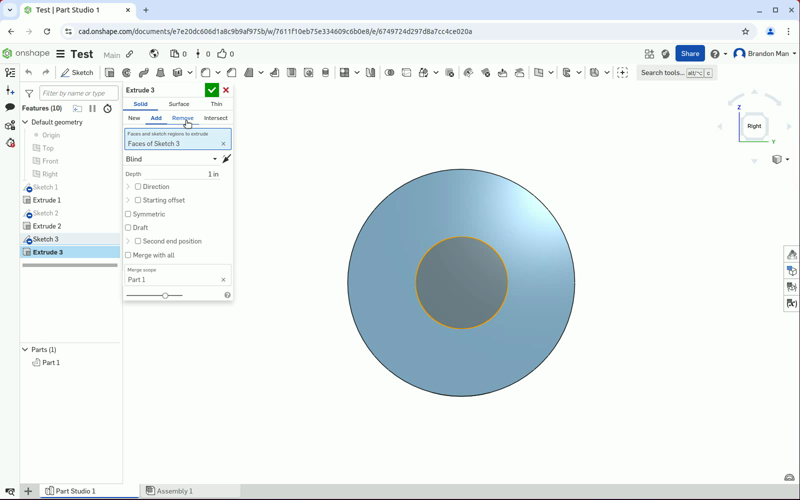
click(186, 120)
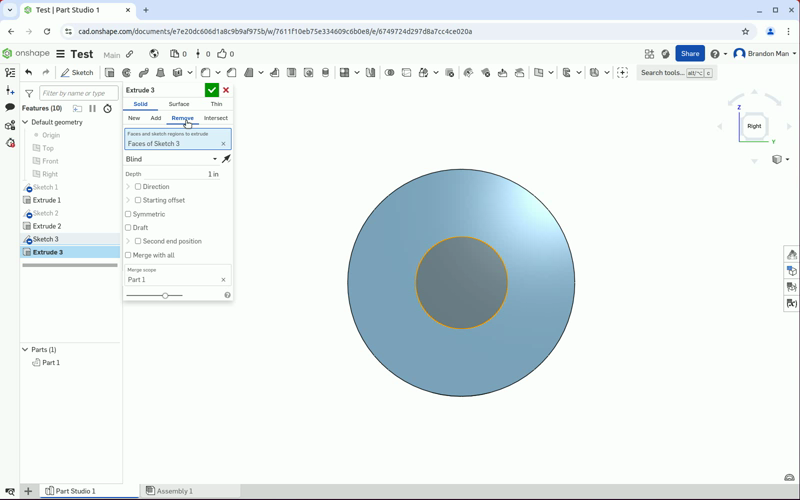
key(tab, 4)
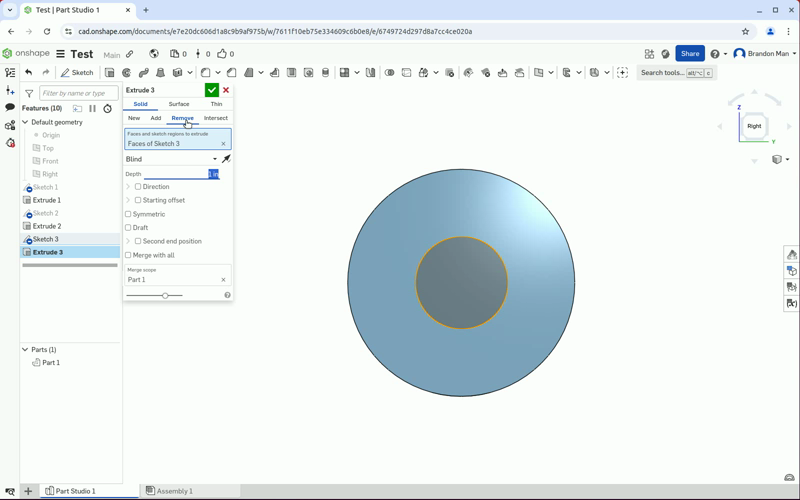
text(-23.108)
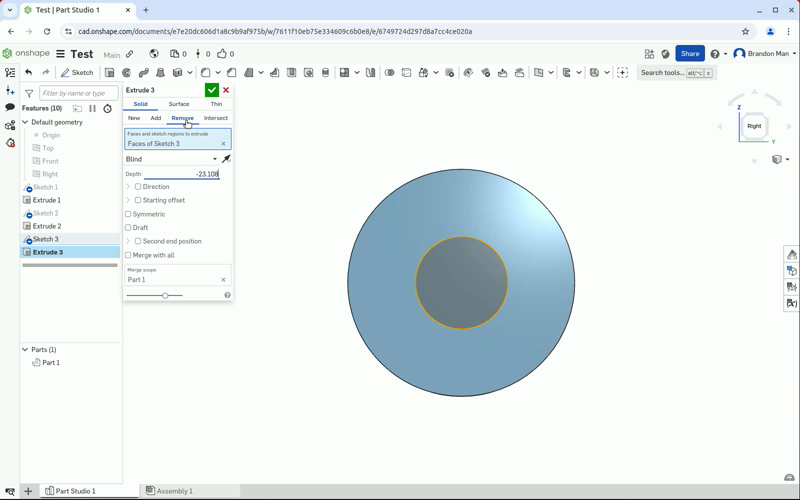
key(tab, 3)
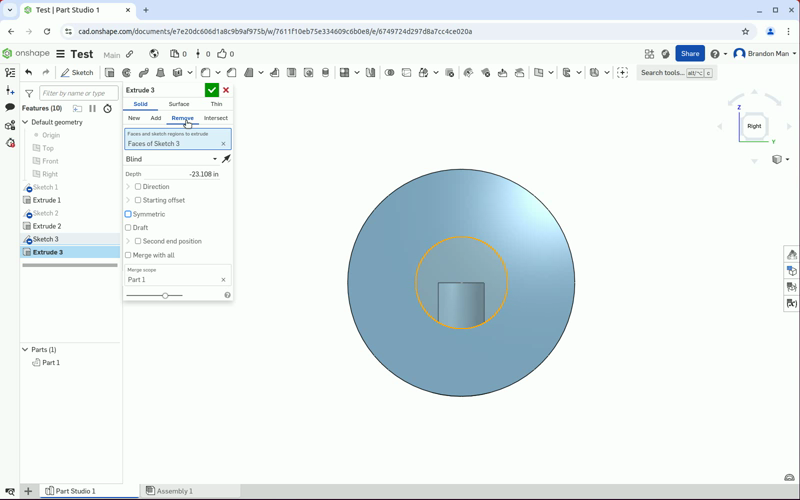
key(space)
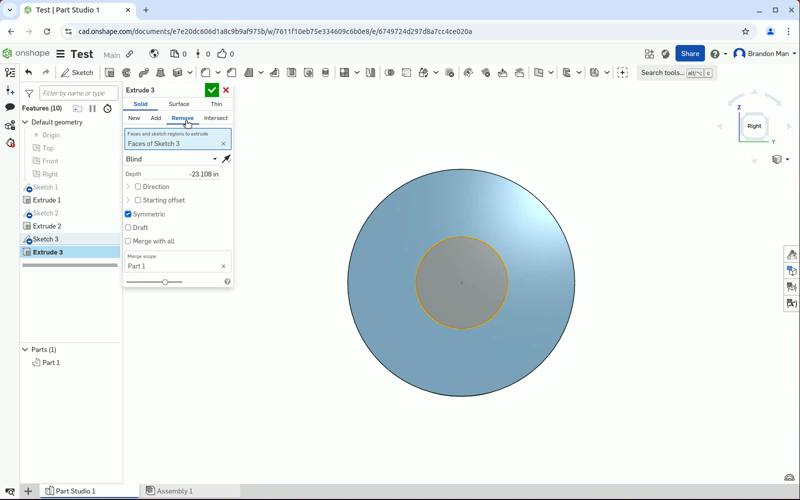
key(tab, 2)
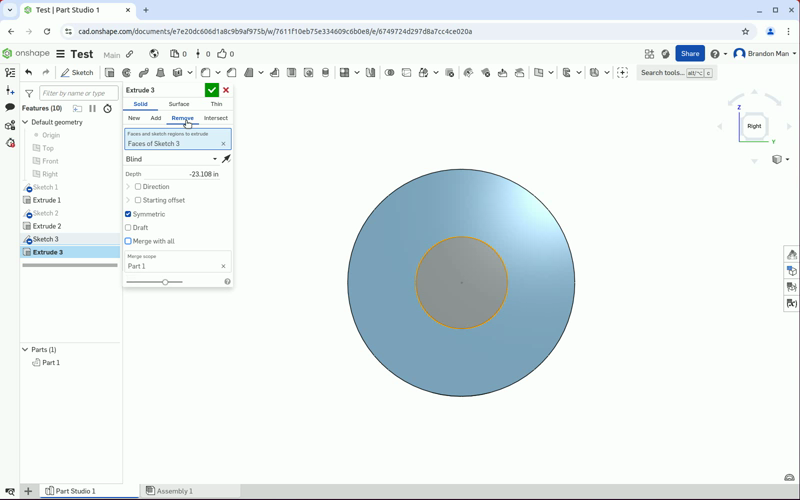
key(space)
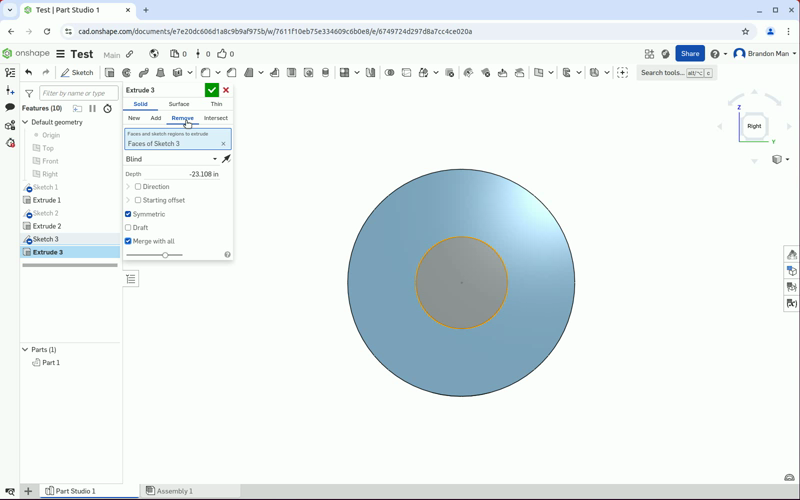
key(enter)
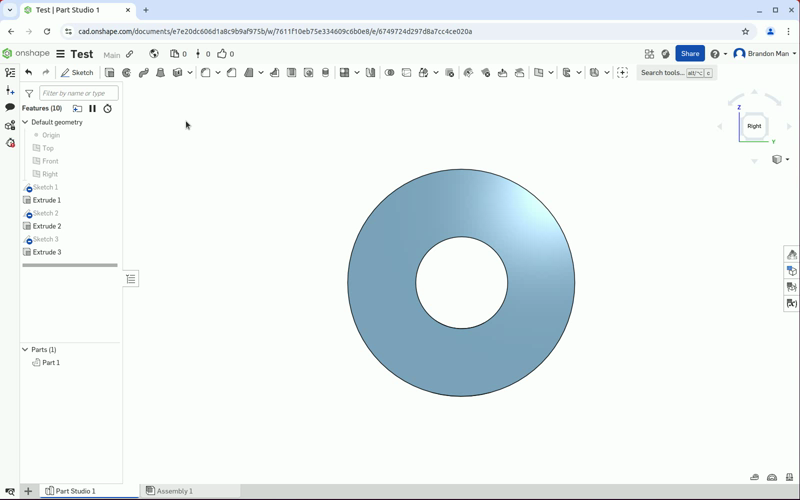
key(shift+h)
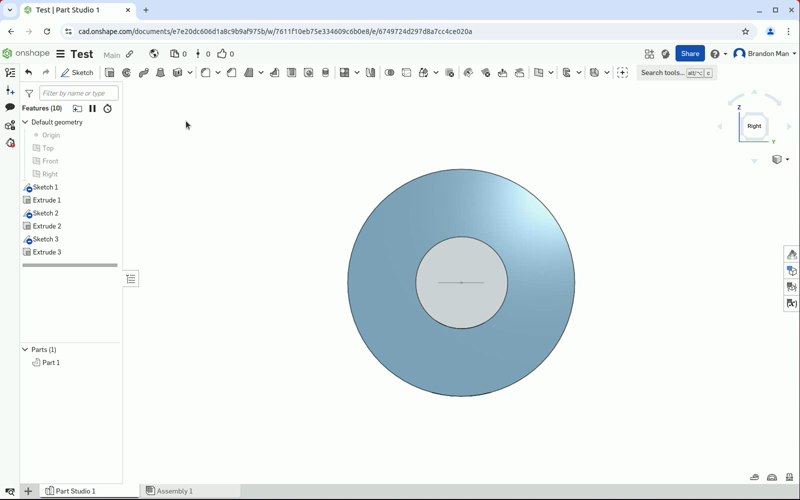
key(shift+h)
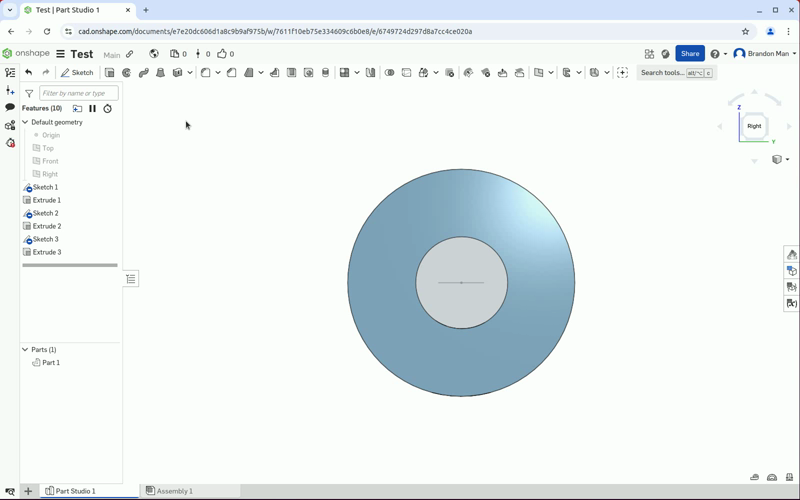
key(shift+7)
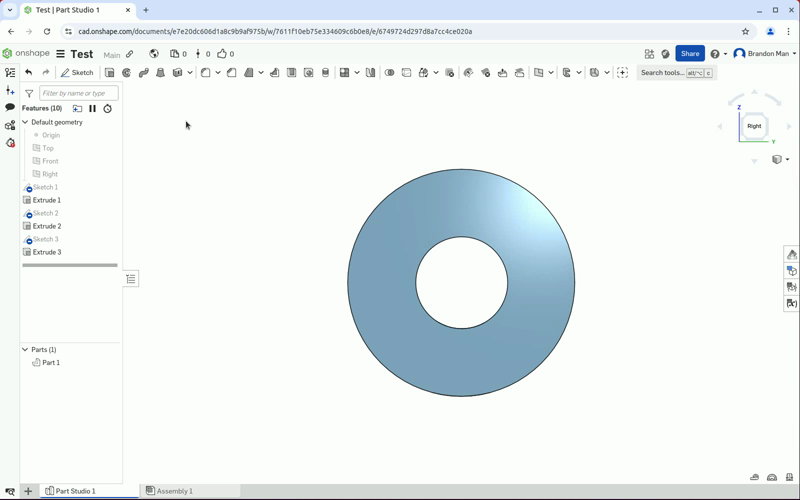
key(right, 2)
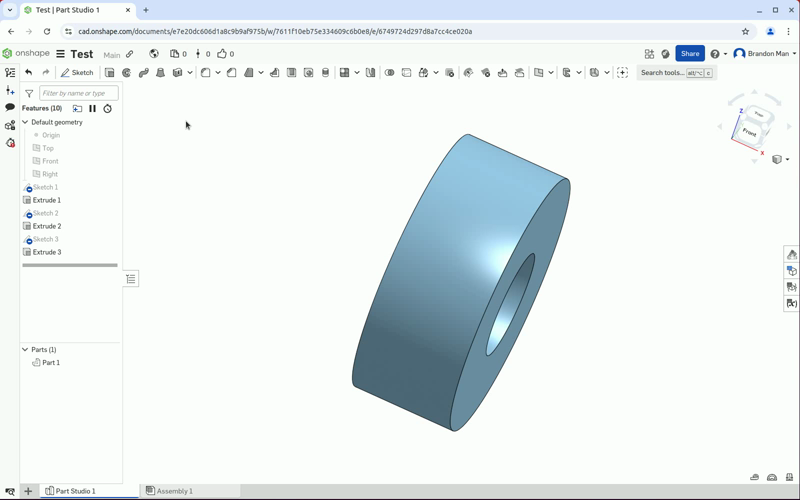
key(down, 2)
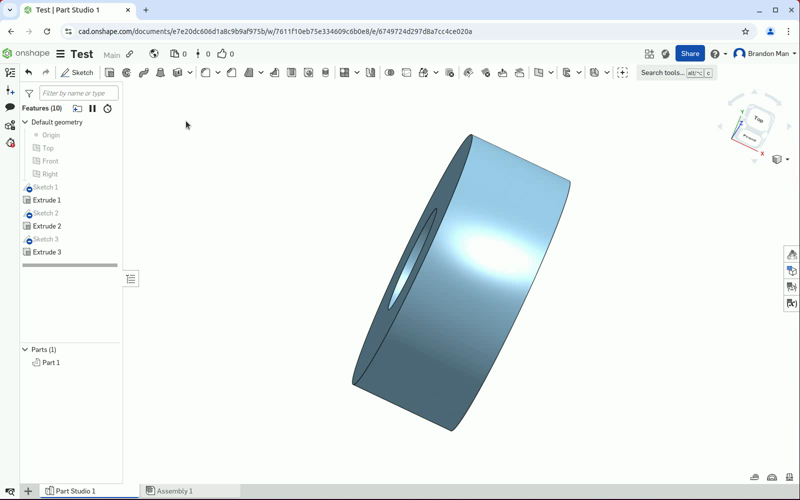
key(up, 2)
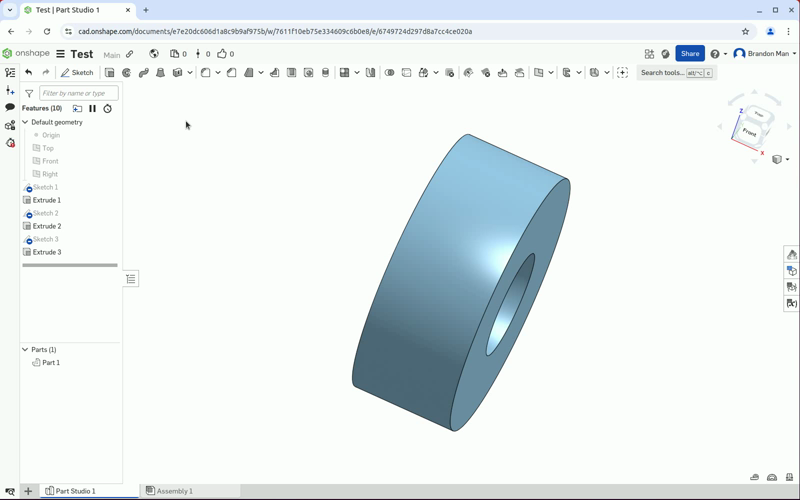
key(left, 2)
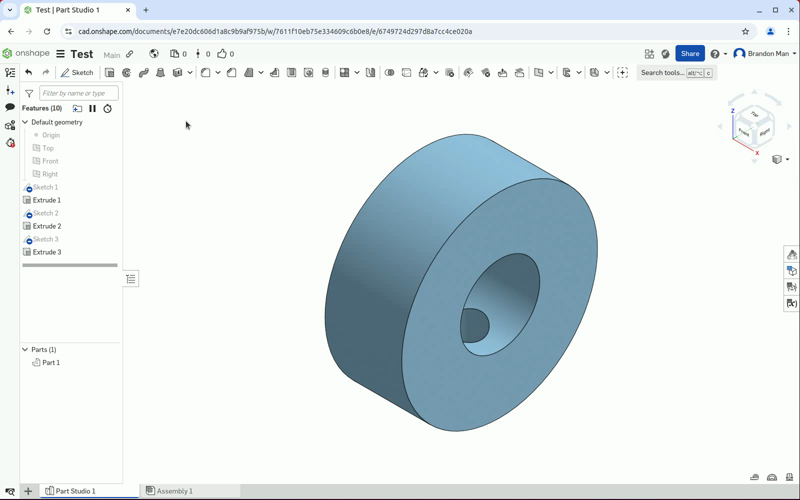
mouse_move(73, 189)
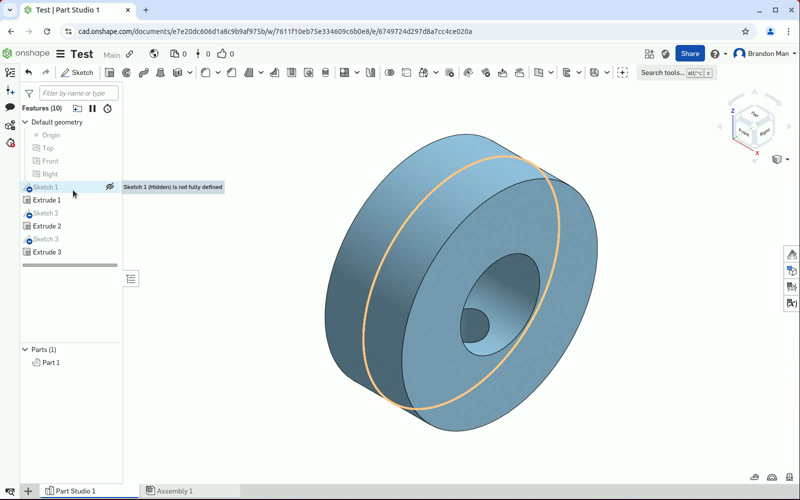
click(73, 189)